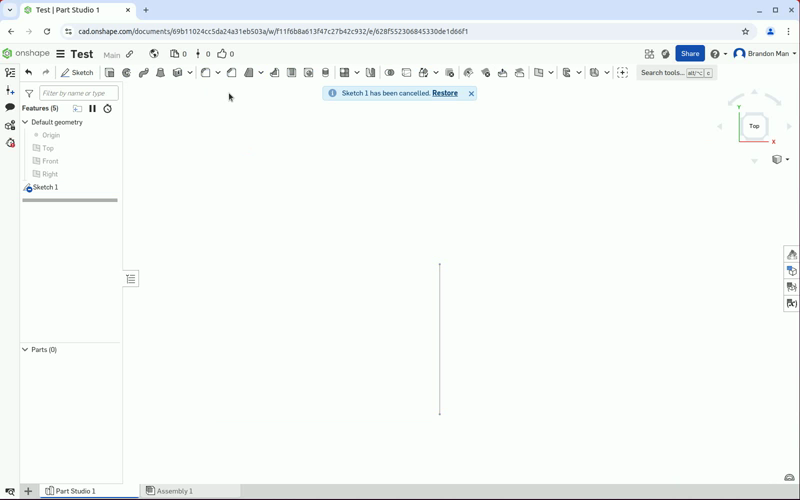
key(shift+h)
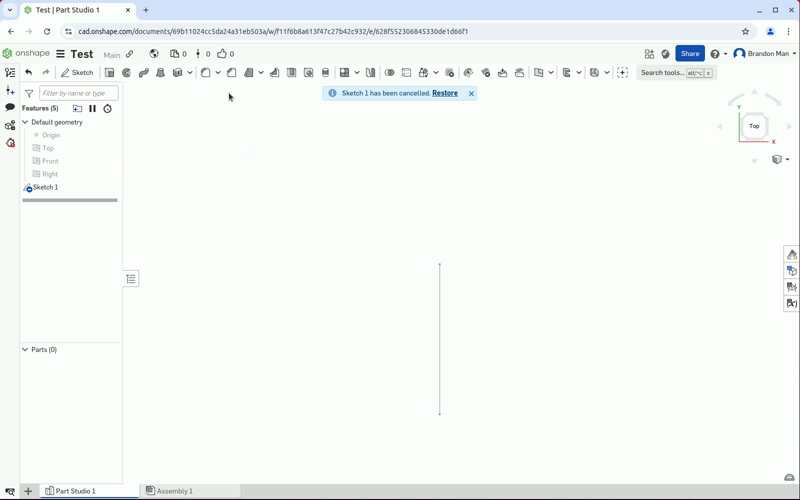
key(shift+s)
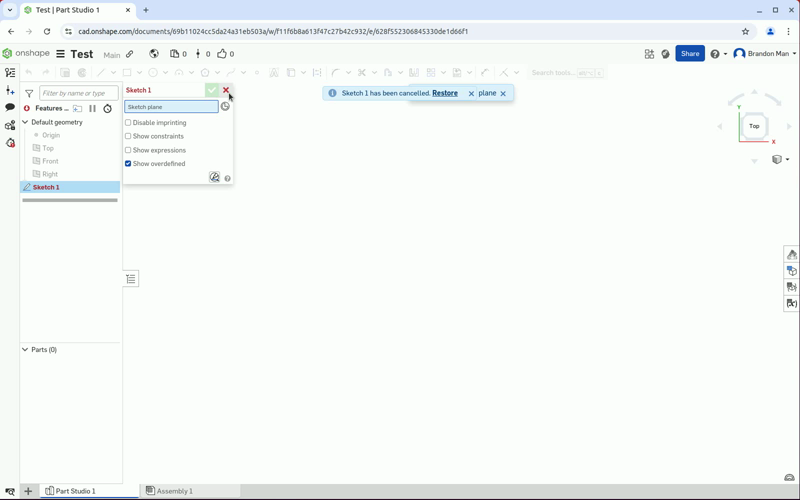
mouse_move(73, 150)
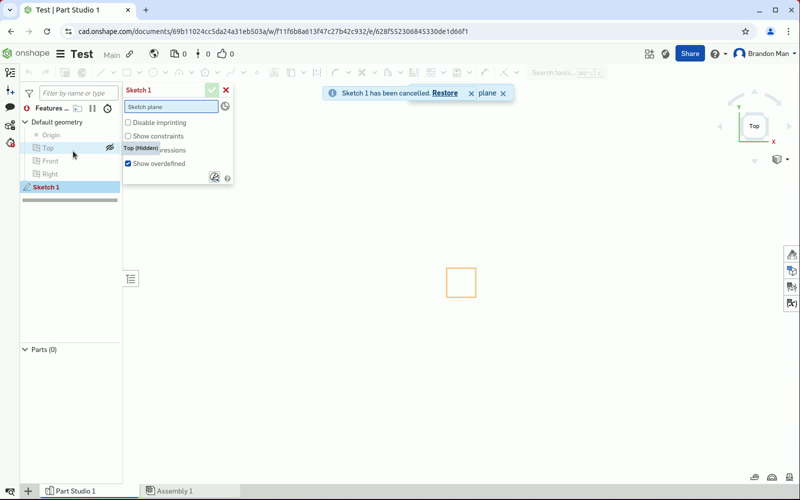
click(73, 150)
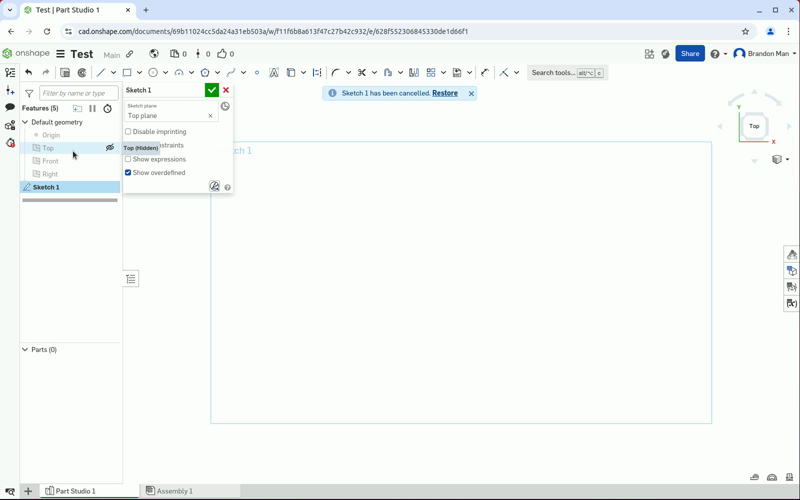
mouse_move(73, 352)
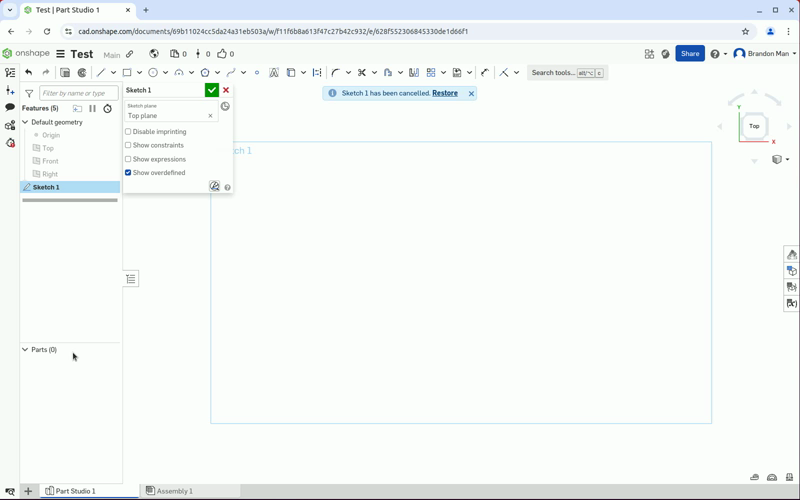
key(y)
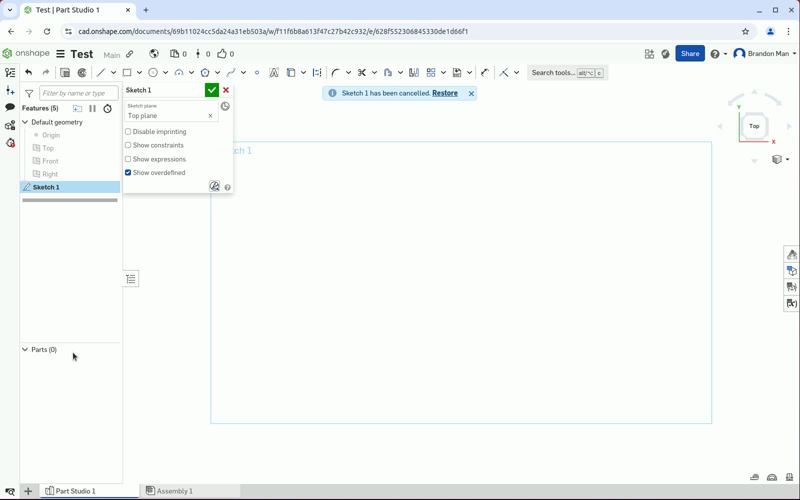
key(l)
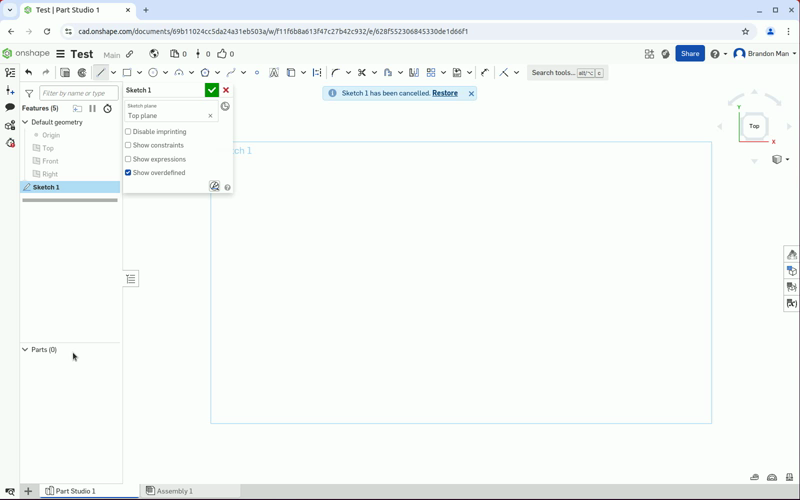
key_down(shift)
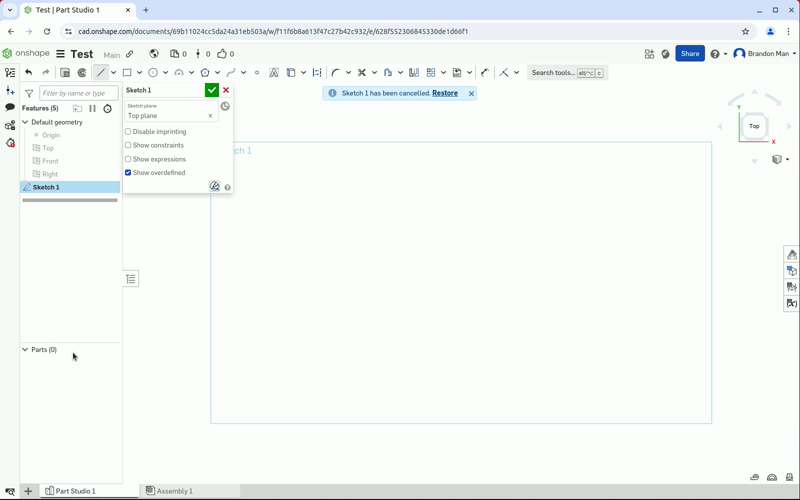
mouse_move(460, 282)
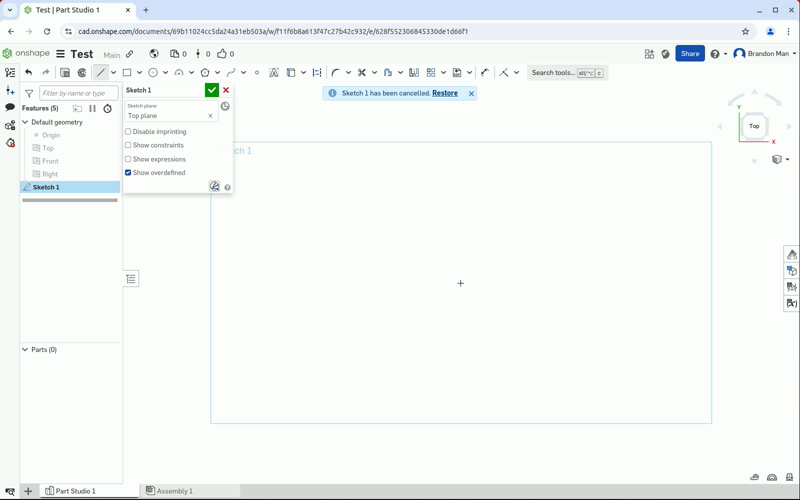
click(460, 282)
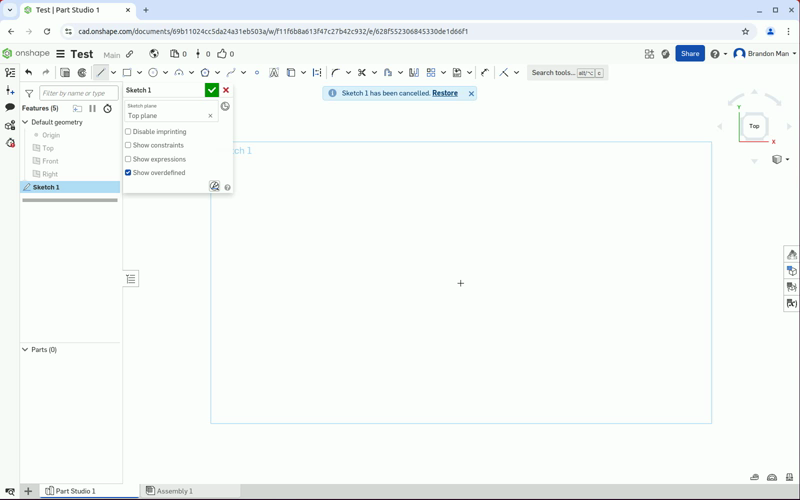
key_up(shift)
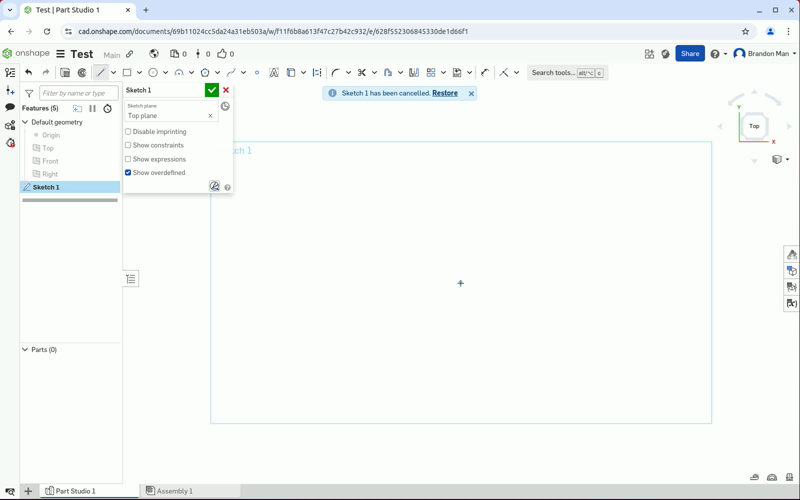
key_down(shift)
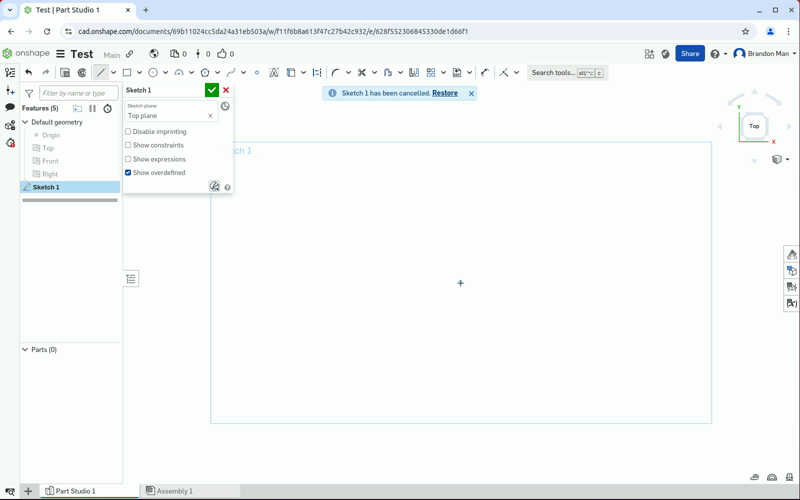
mouse_move(490, 282)
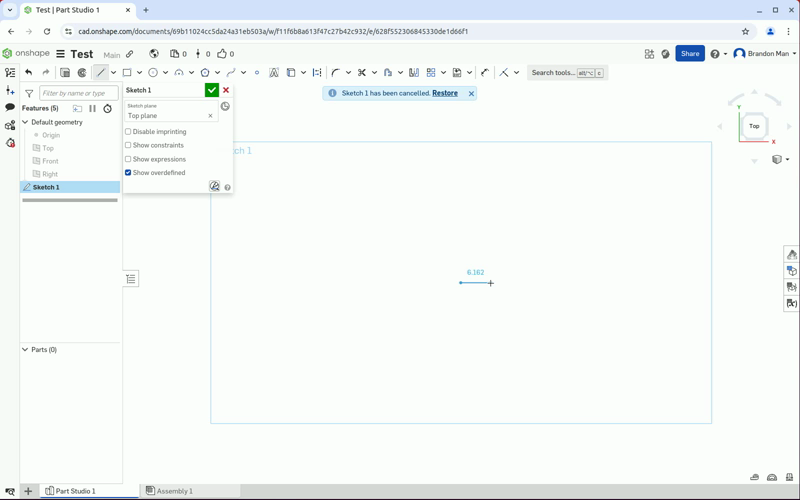
mouse_move(519, 282)
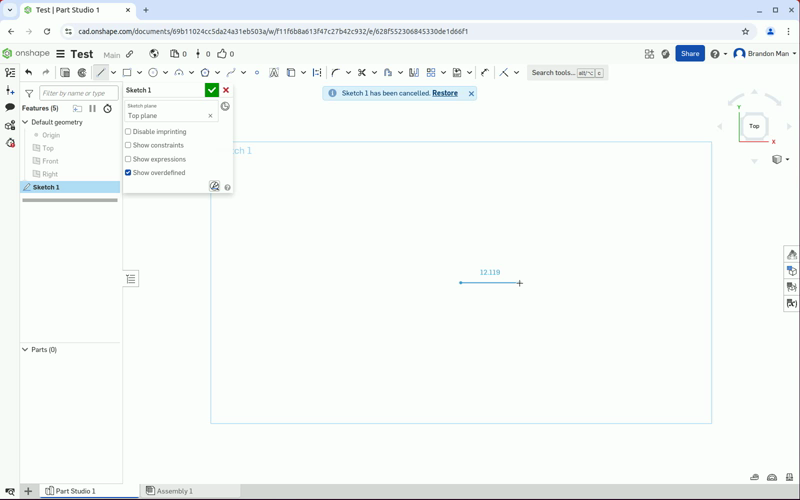
click(519, 282)
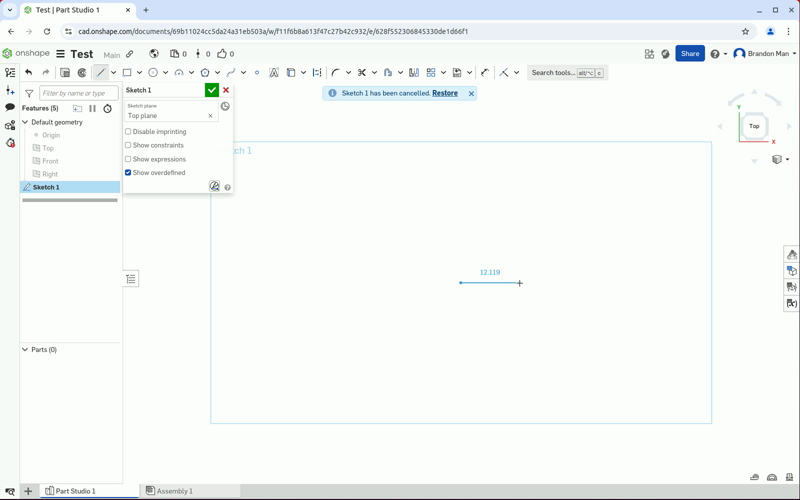
key_up(shift)
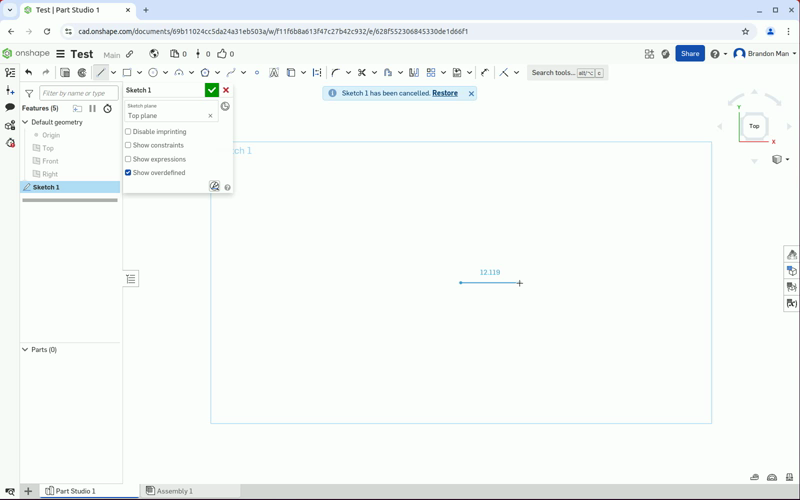
key_down(shift)
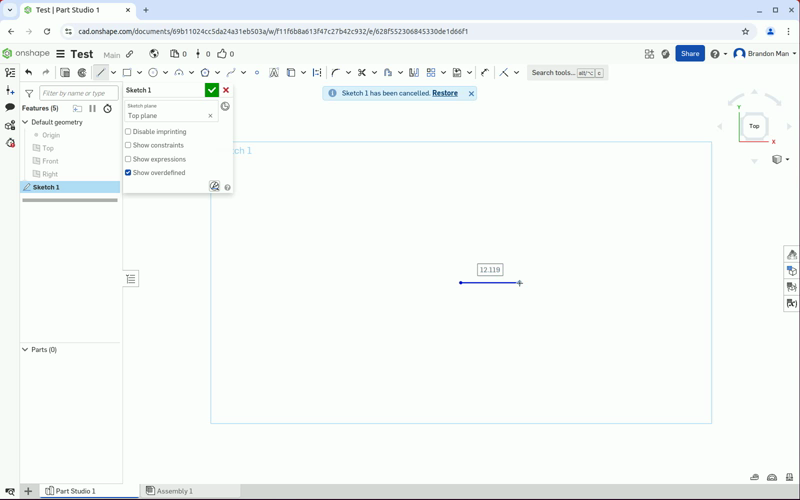
mouse_move(549, 282)
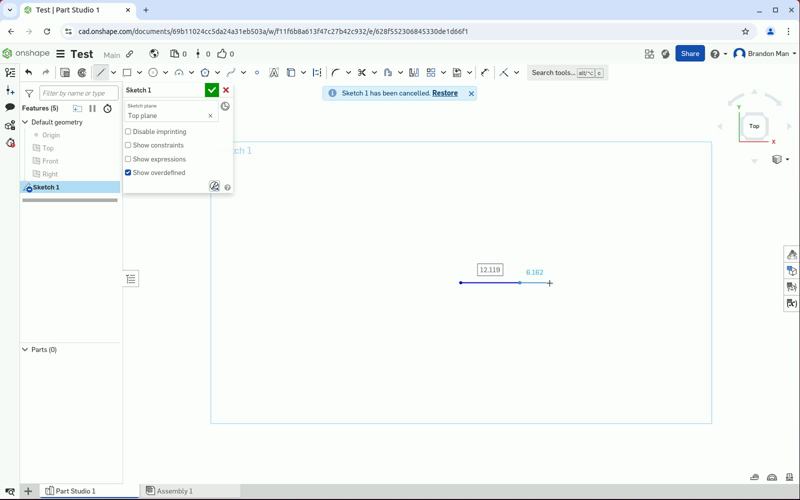
mouse_move(519, 228)
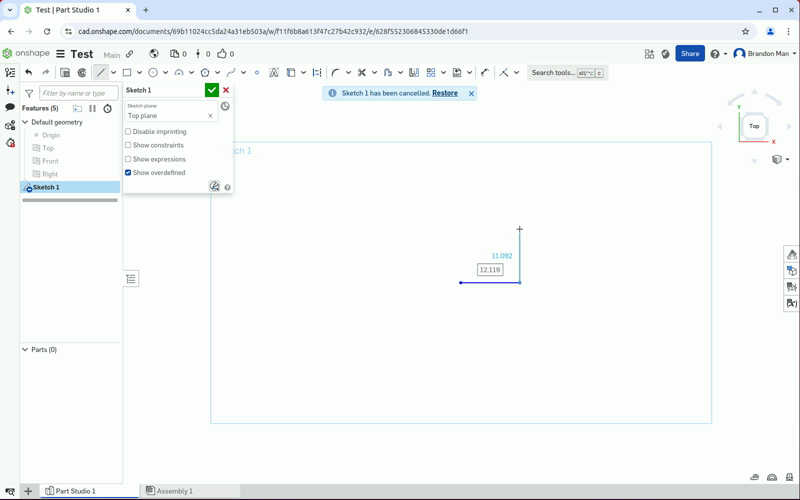
click(519, 228)
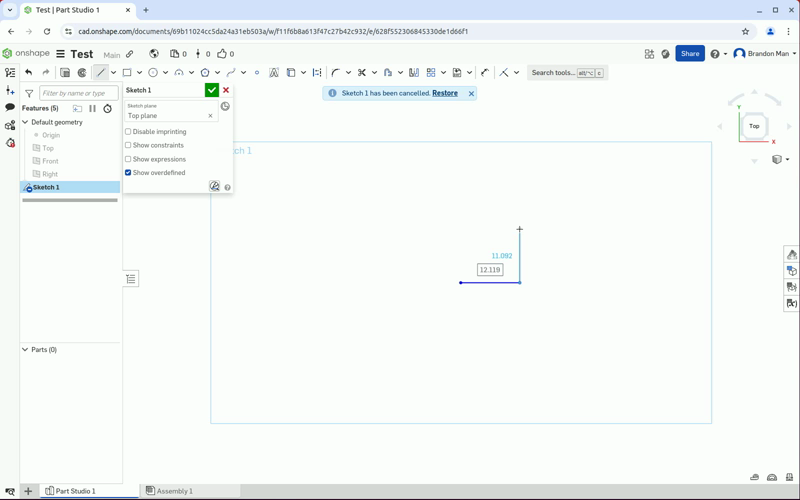
key_up(shift)
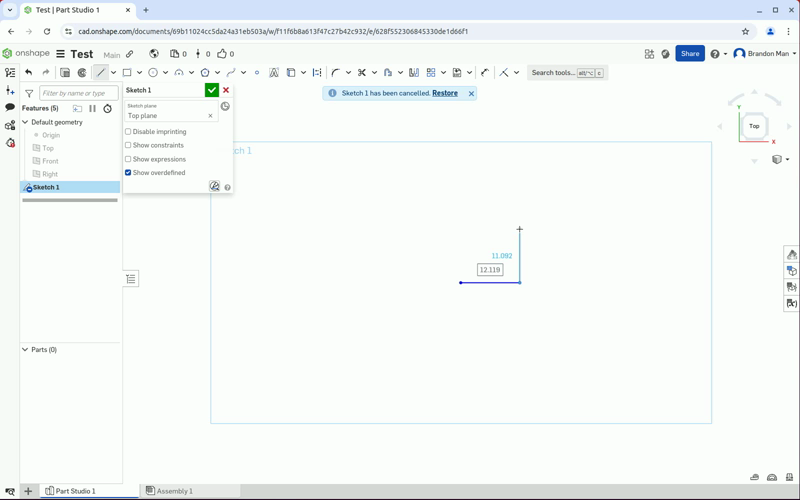
key_down(shift)
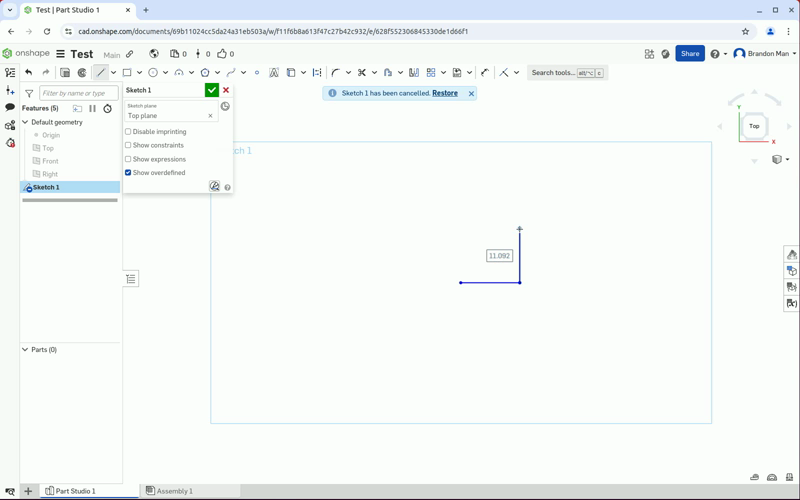
mouse_move(549, 228)
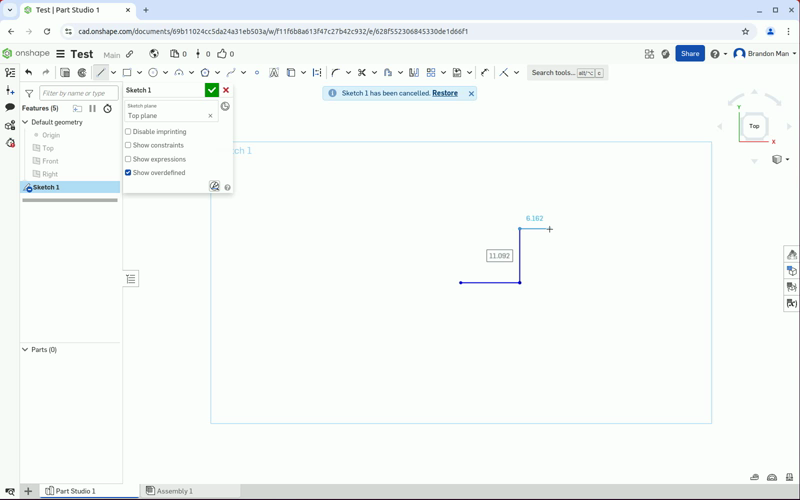
mouse_move(460, 228)
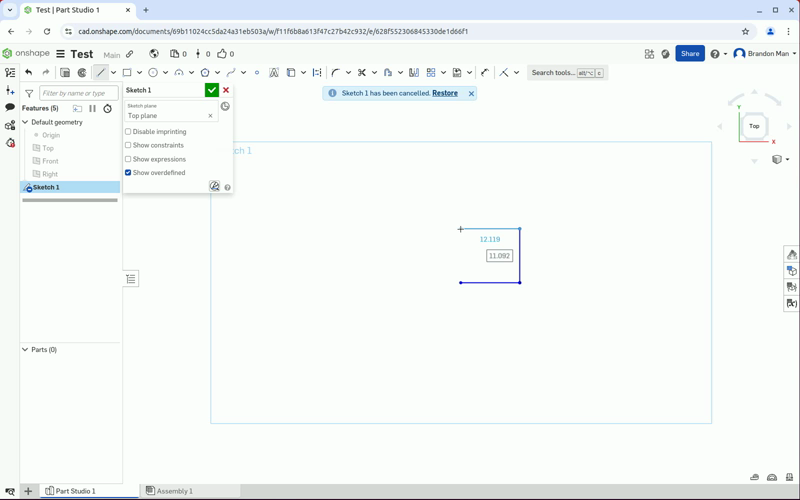
click(460, 228)
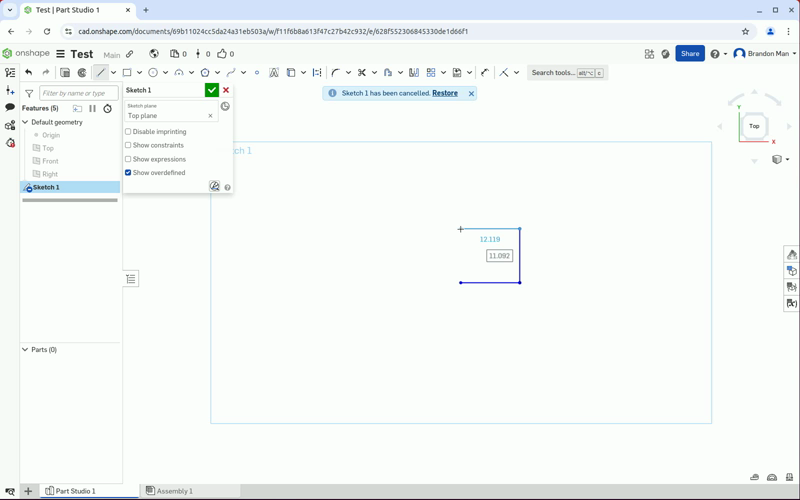
key_up(shift)
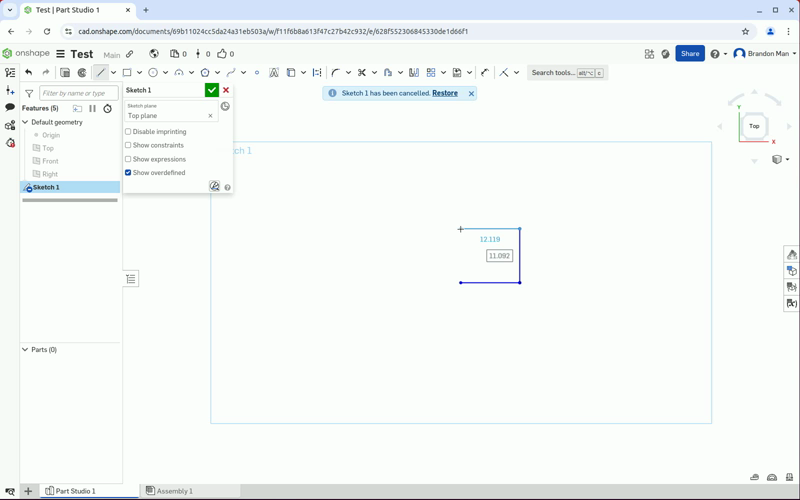
mouse_move(490, 228)
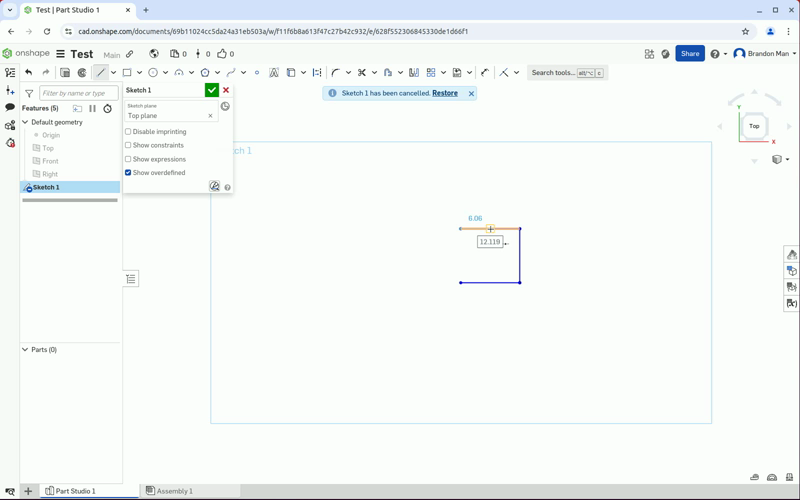
key_down(shift)
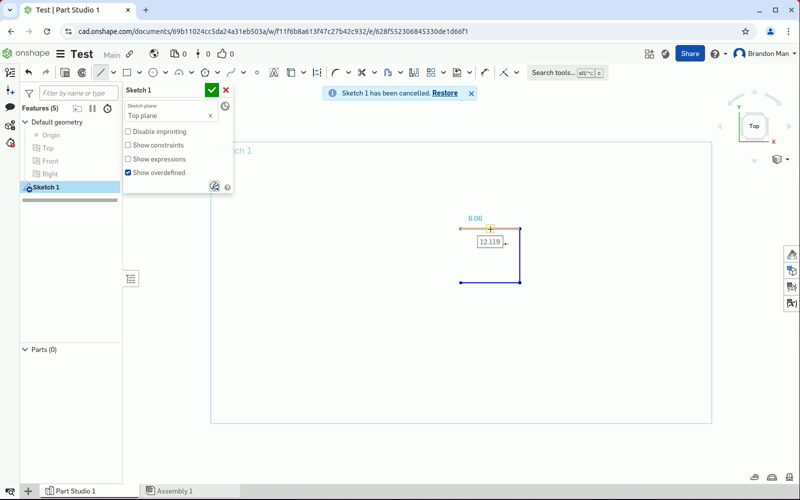
mouse_move(460, 282)
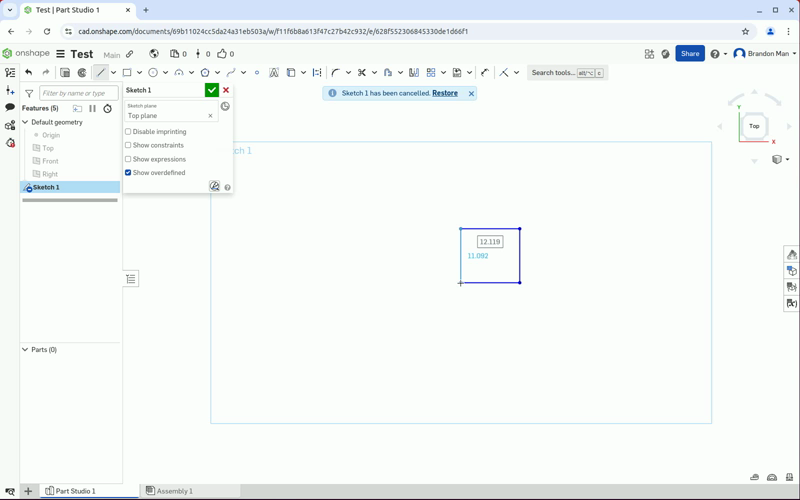
key_up(shift)
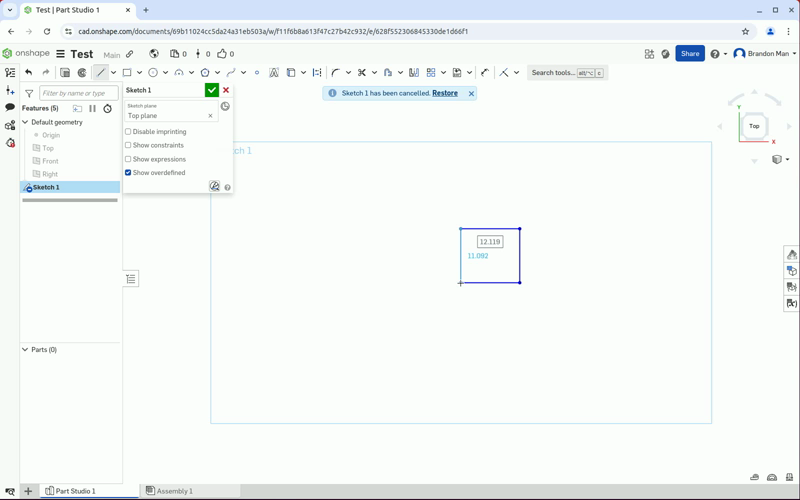
click(460, 282)
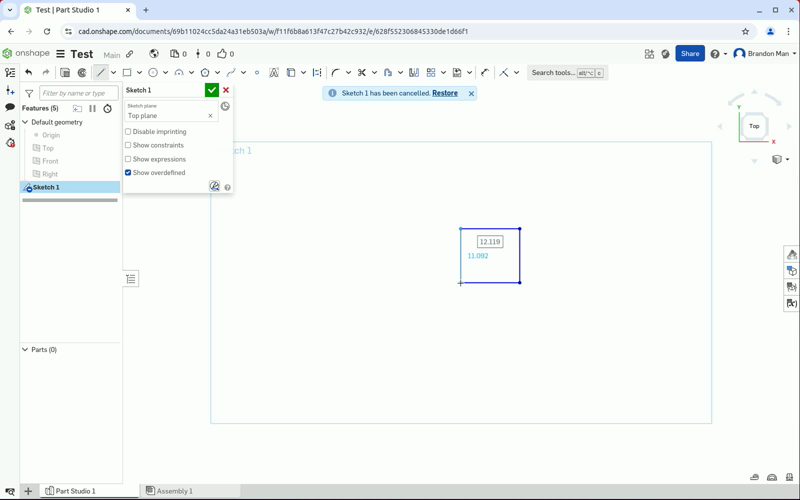
key(esc)
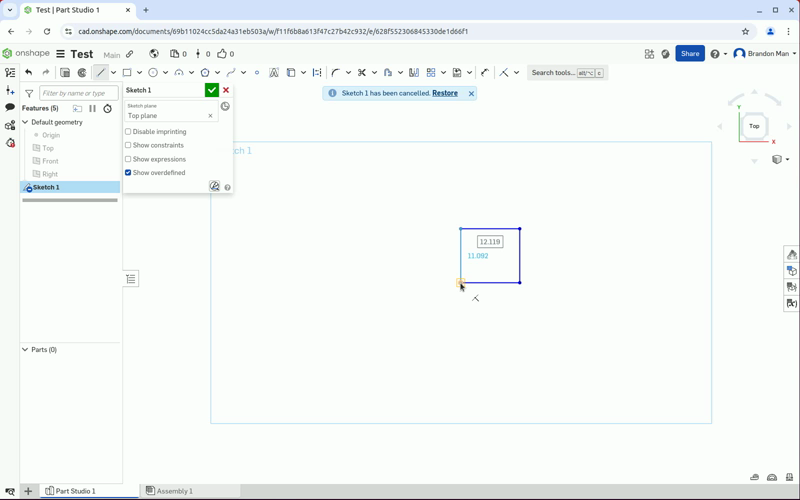
mouse_move(475, 263)
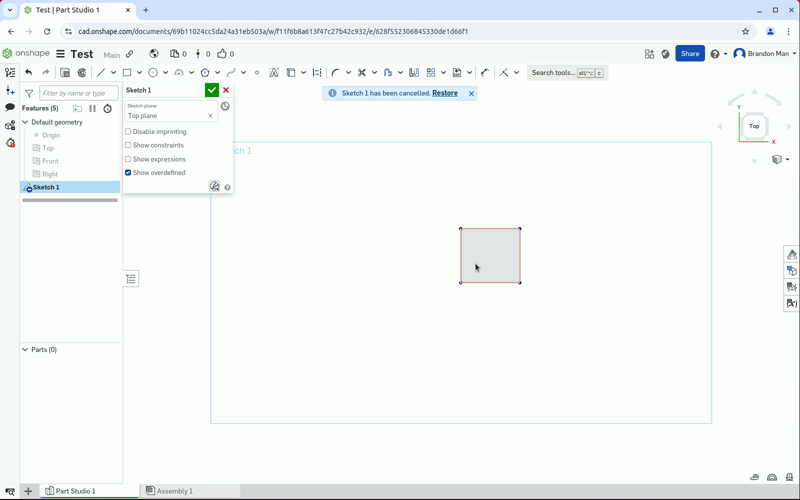
click(475, 263)
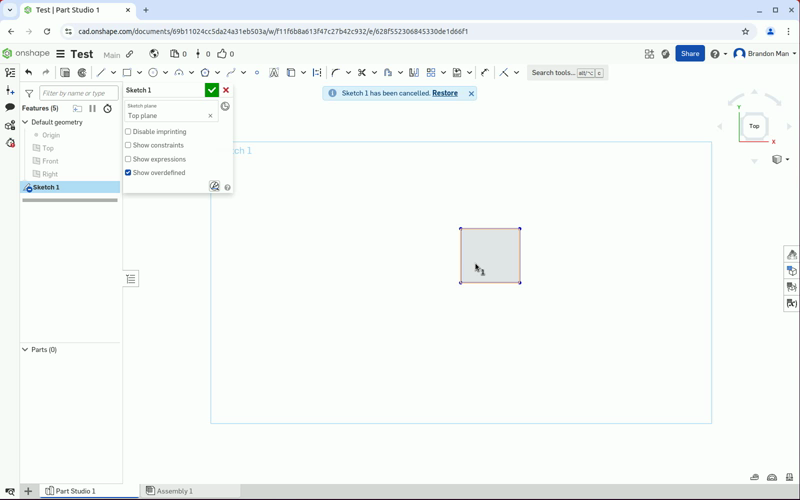
mouse_move(73, 352)
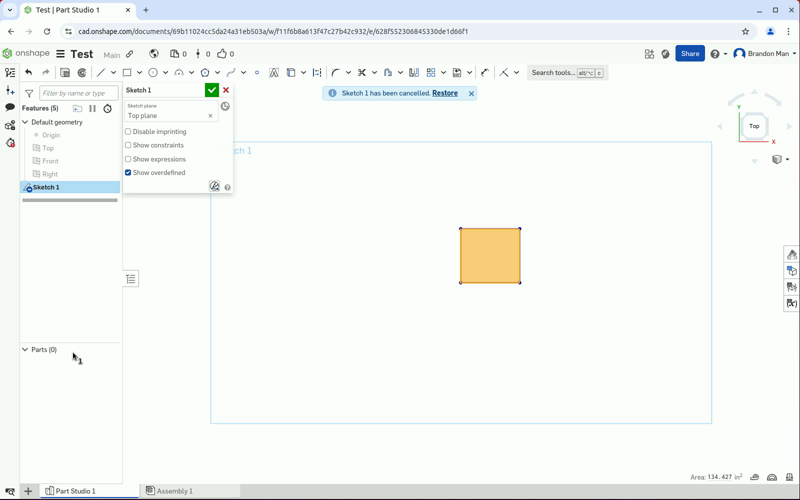
key(shift+y)
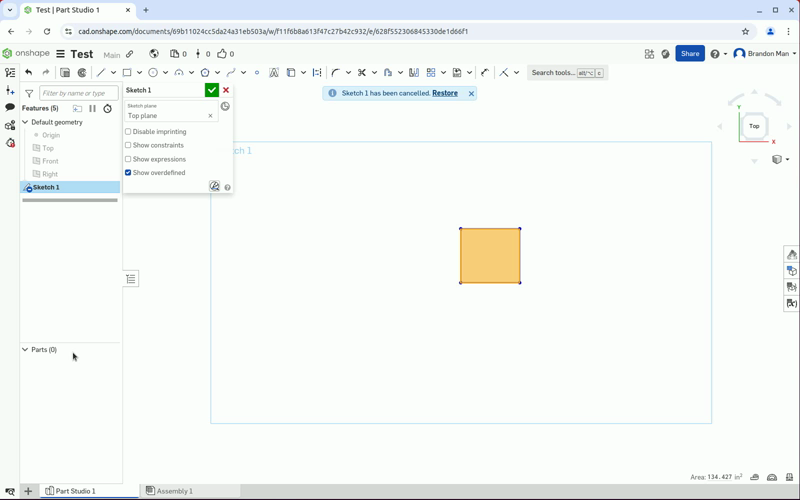
key(shift+e)
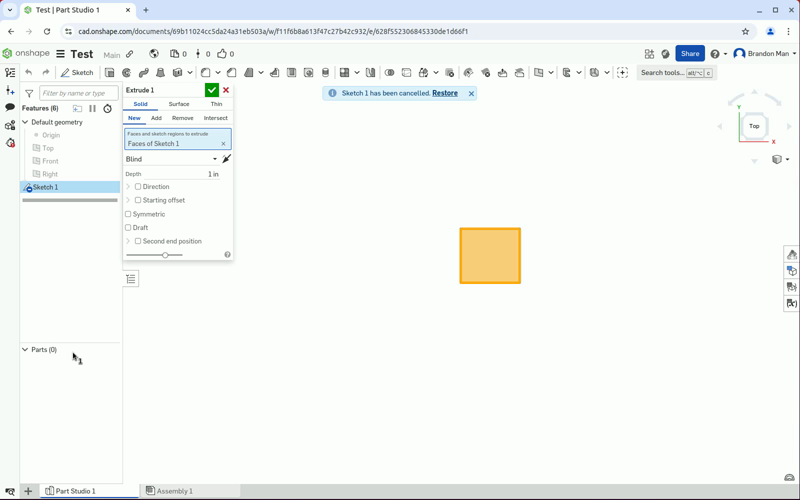
mouse_move(143, 106)
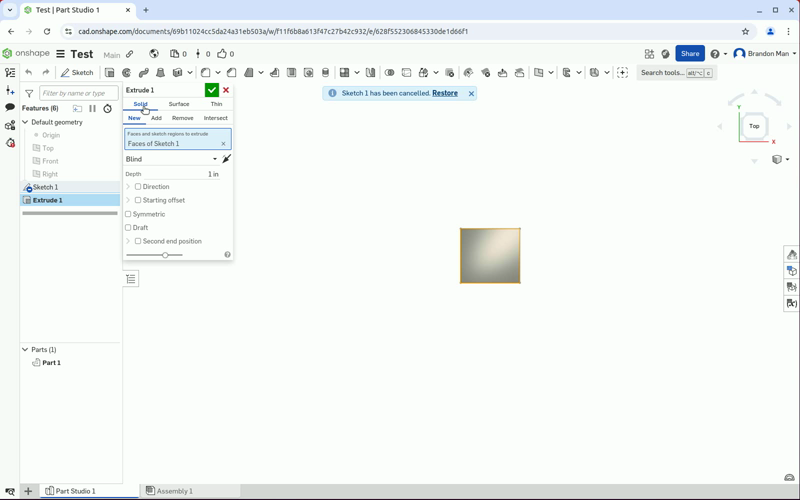
click(143, 106)
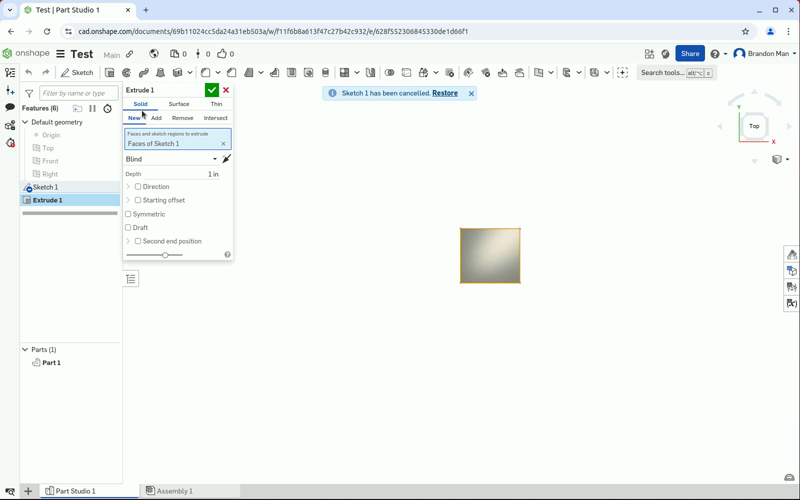
mouse_move(137, 120)
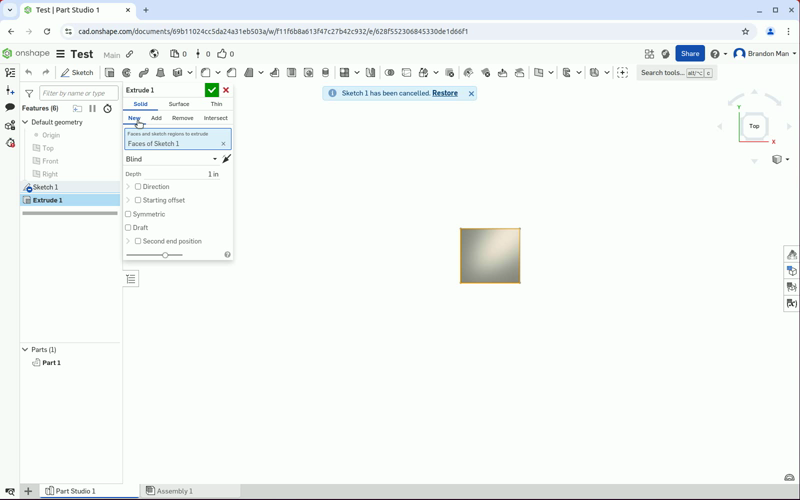
click(137, 120)
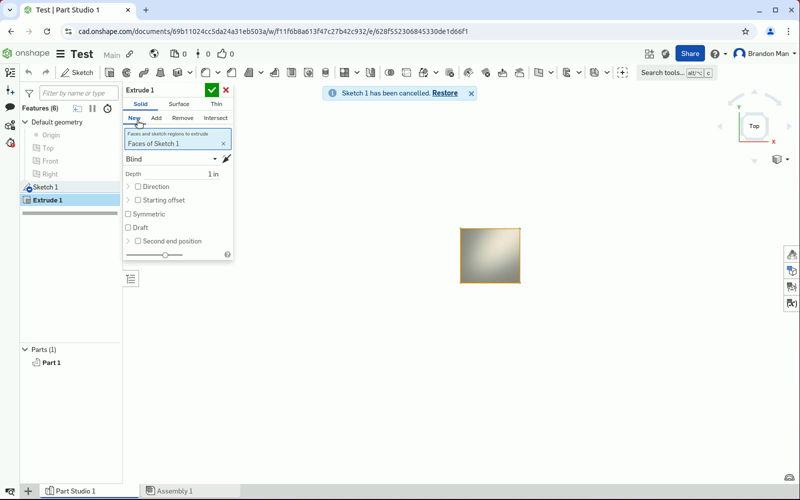
key(tab, 4)
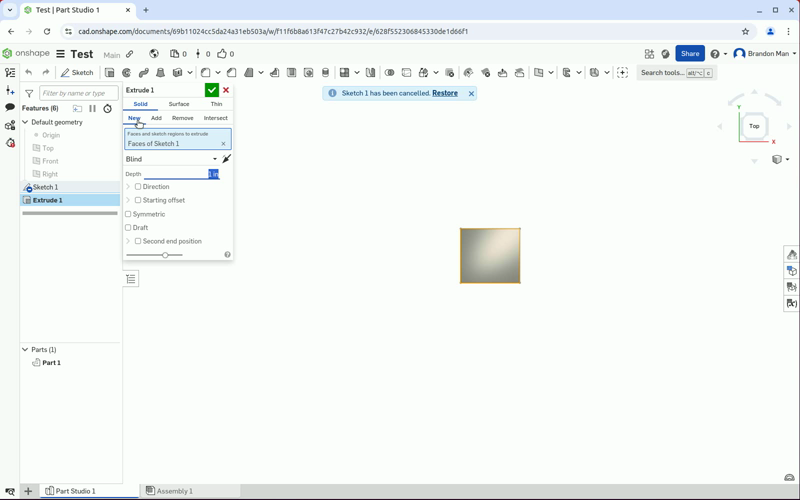
text(23.108)
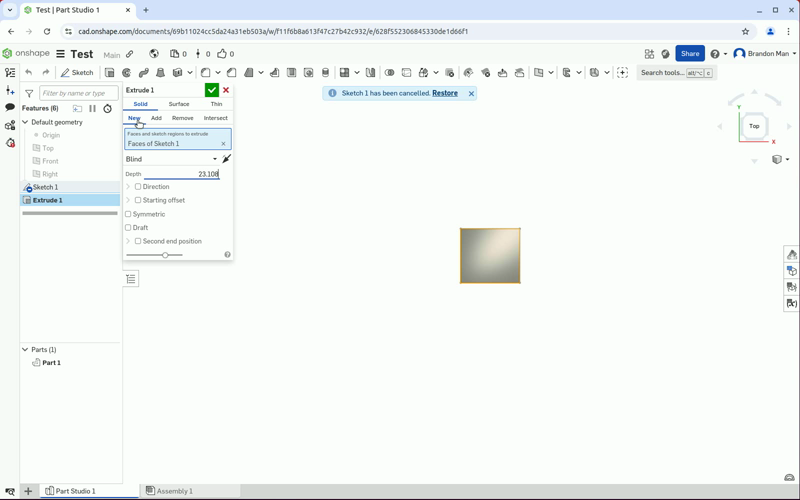
key(enter)
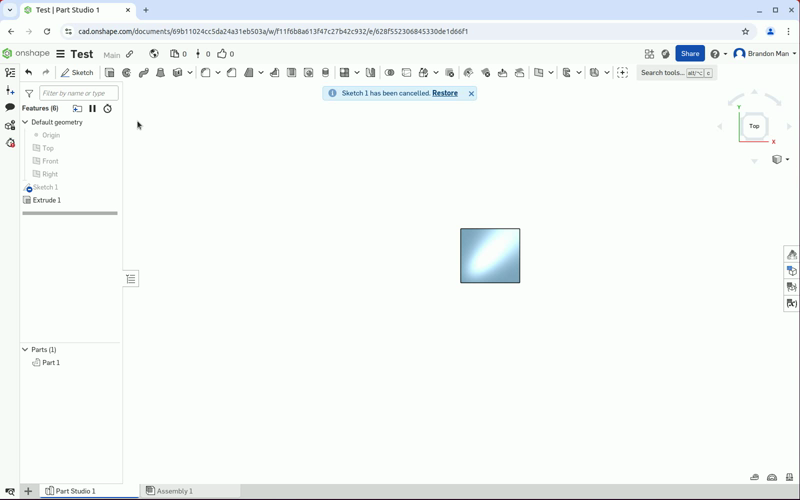
key(shift+h)
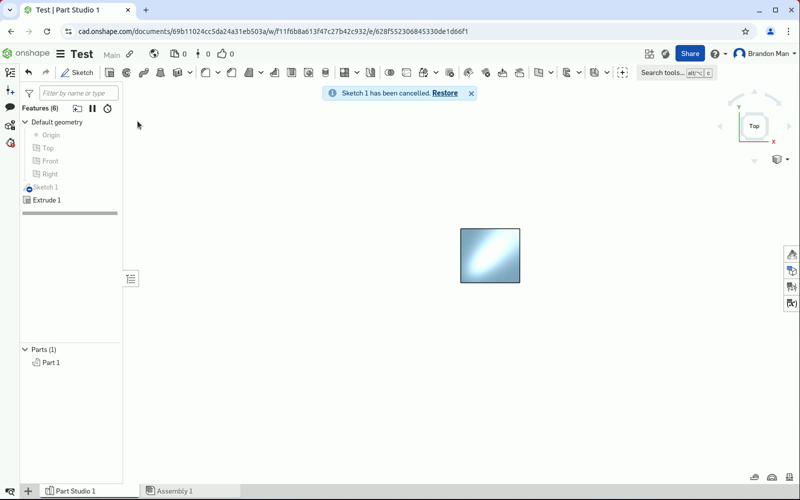
key(shift+h)
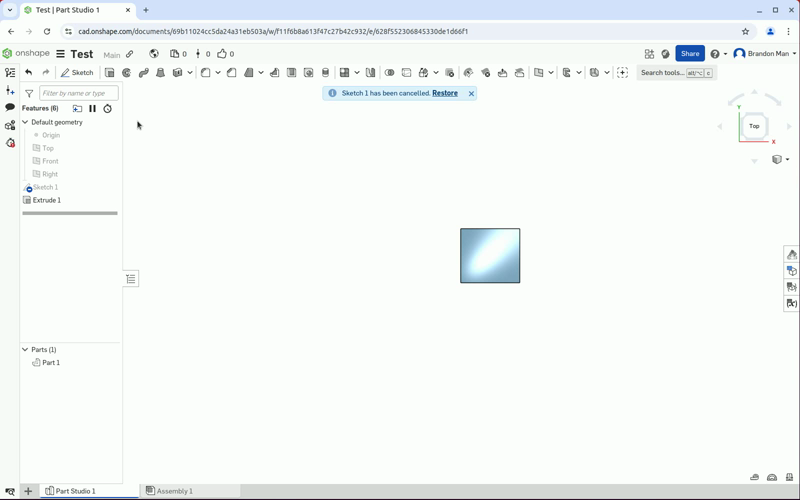
mouse_move(73, 189)
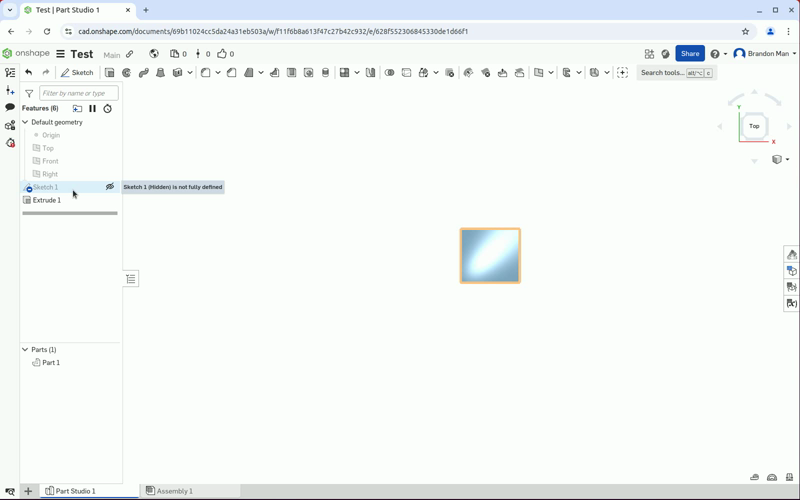
click(73, 189)
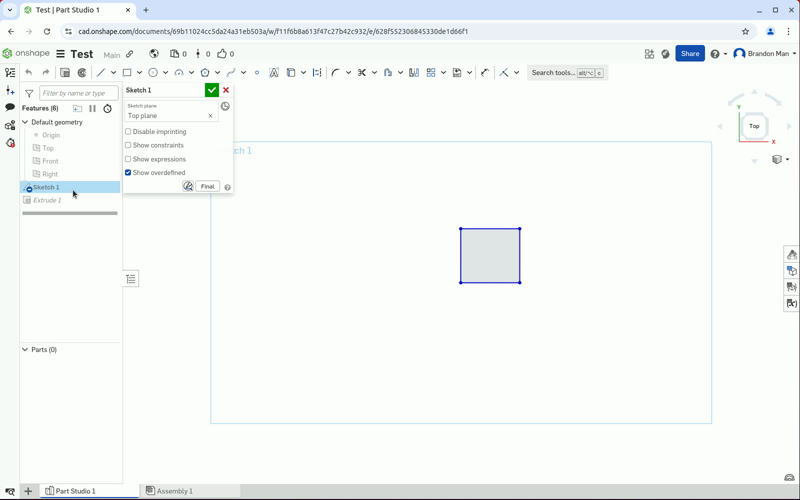
mouse_move(229, 92)
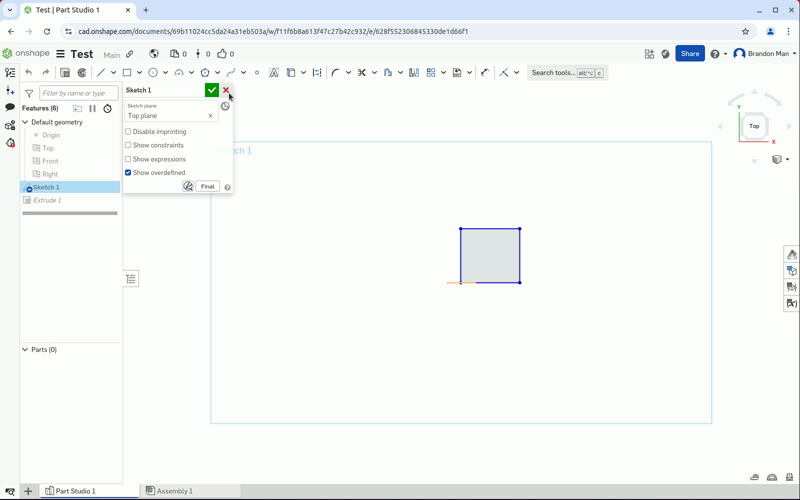
click(229, 92)
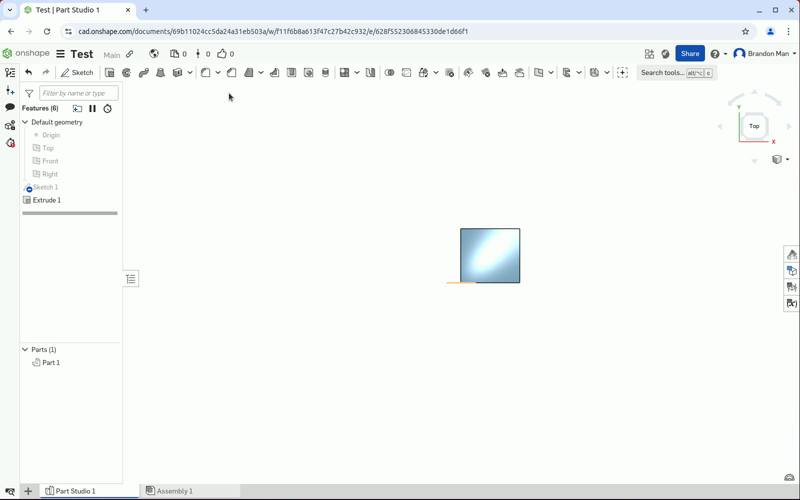
mouse_move(541, 75)
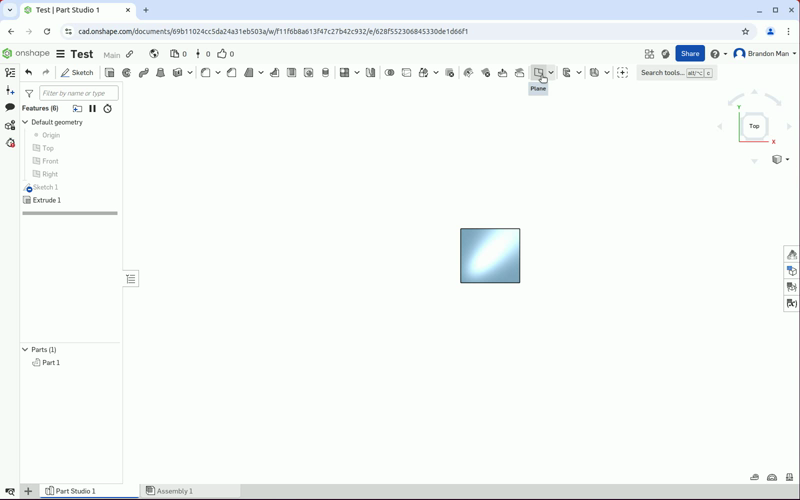
click(541, 75)
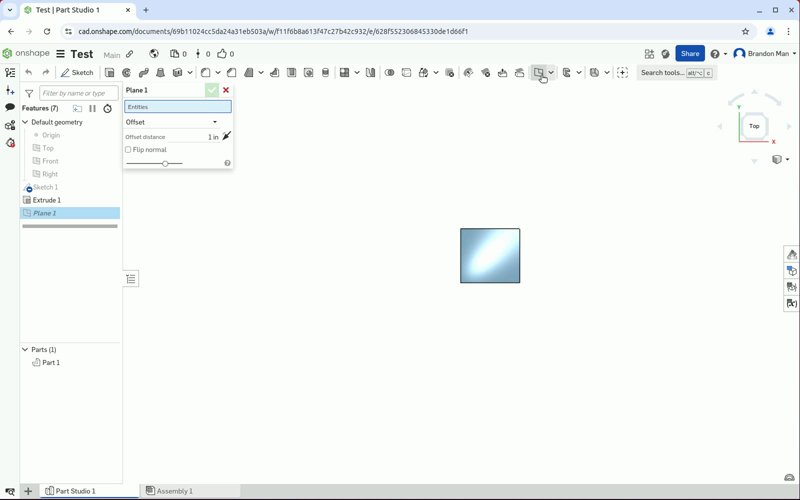
mouse_move(73, 150)
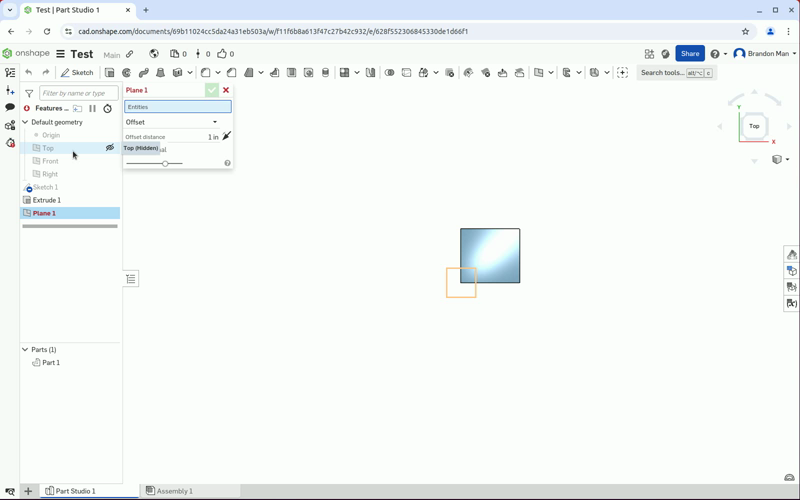
click(73, 150)
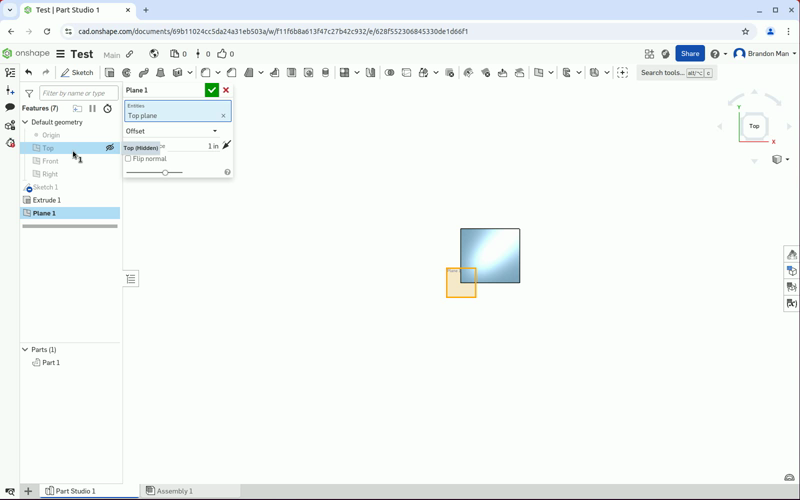
key(tab, 2)
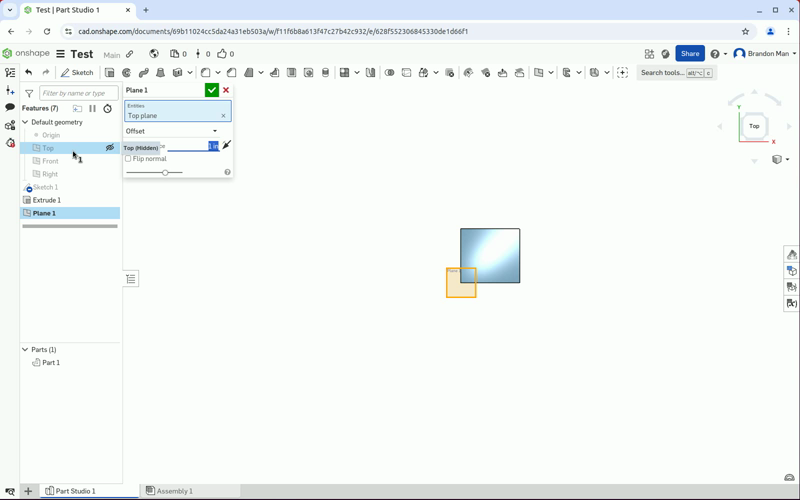
text(23.108)
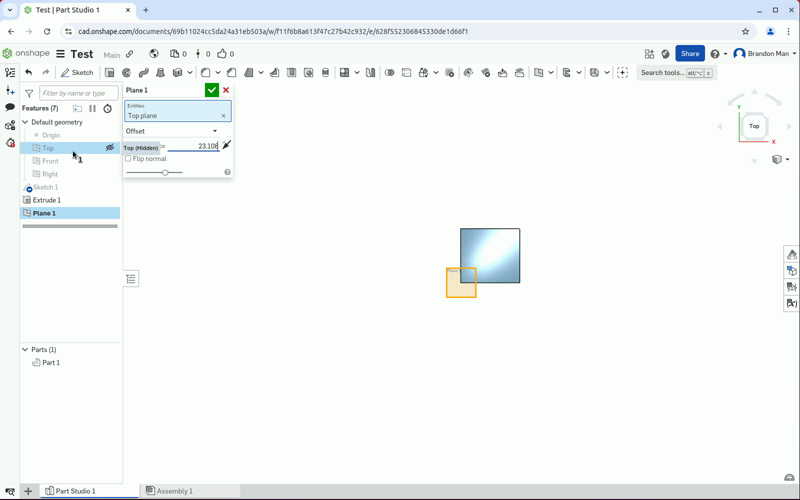
key(enter, 2)
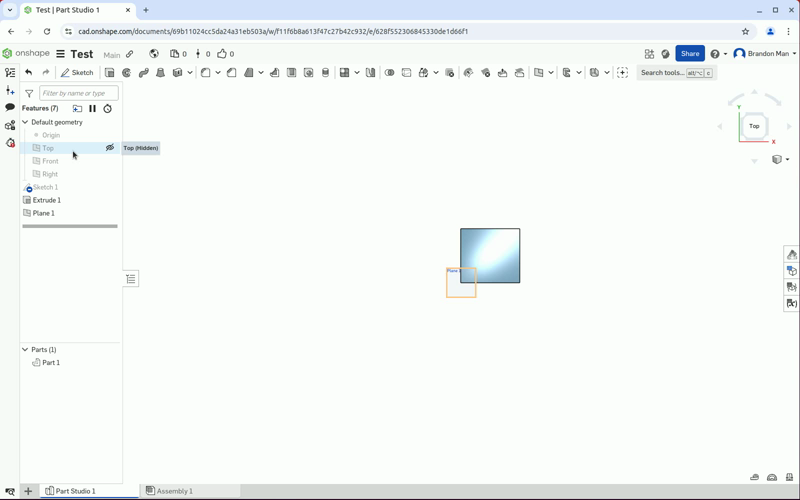
key(shift+s)
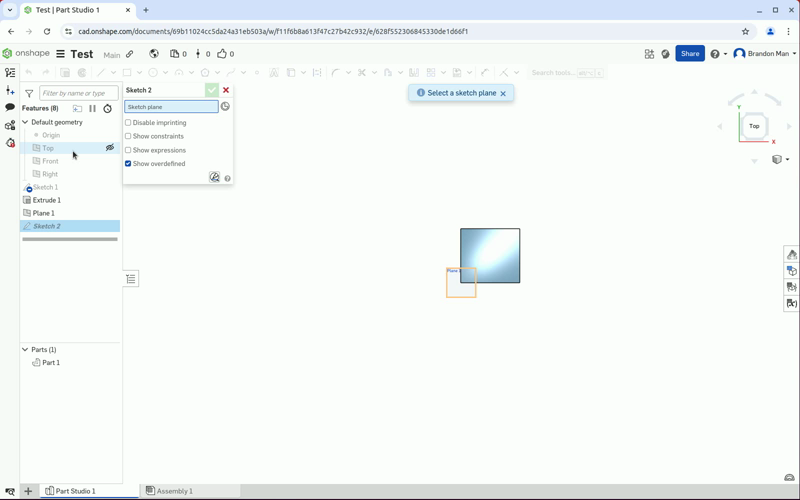
mouse_move(73, 215)
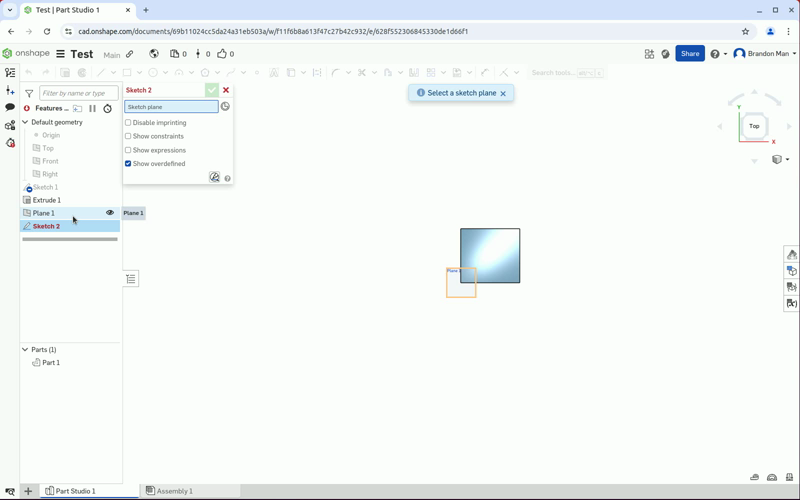
click(73, 215)
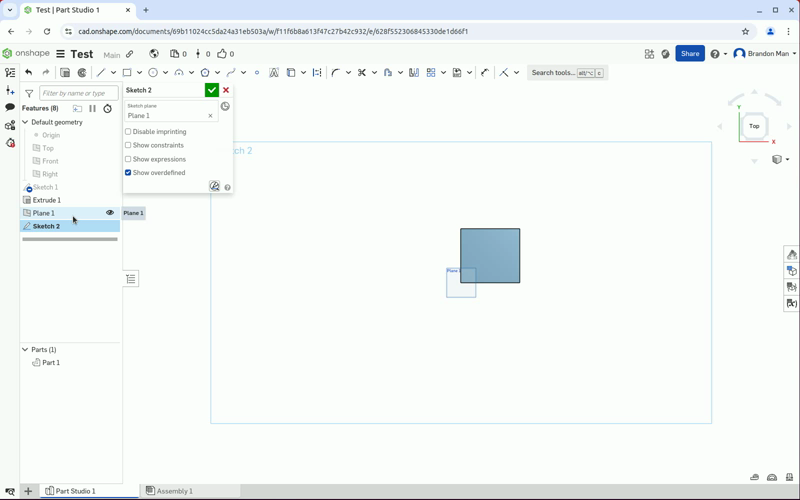
mouse_move(73, 352)
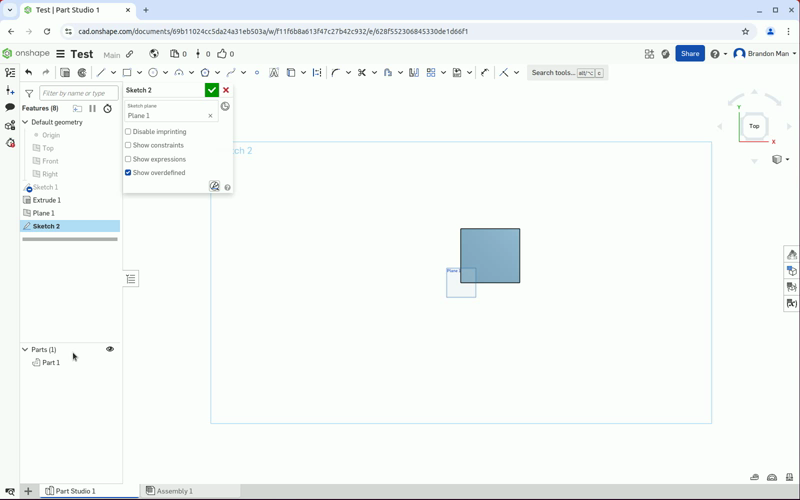
key(y)
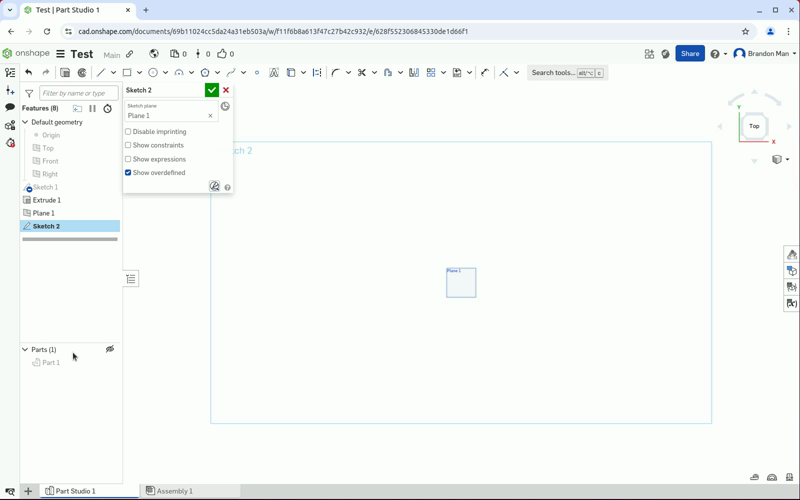
key(l)
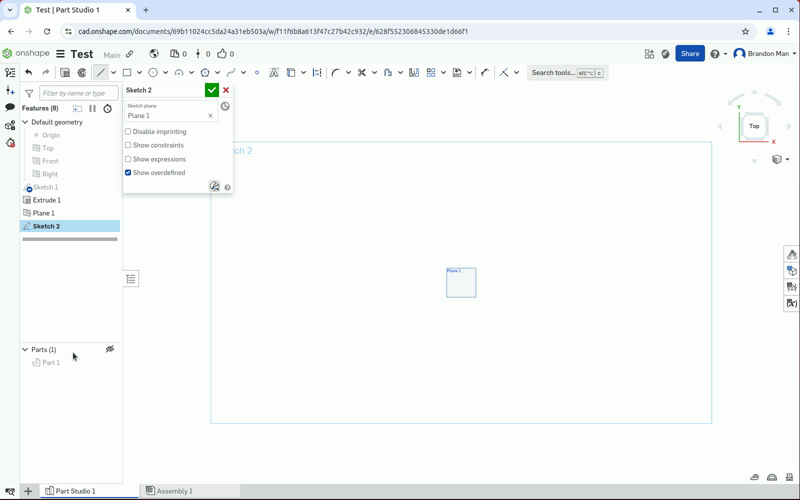
key_down(shift)
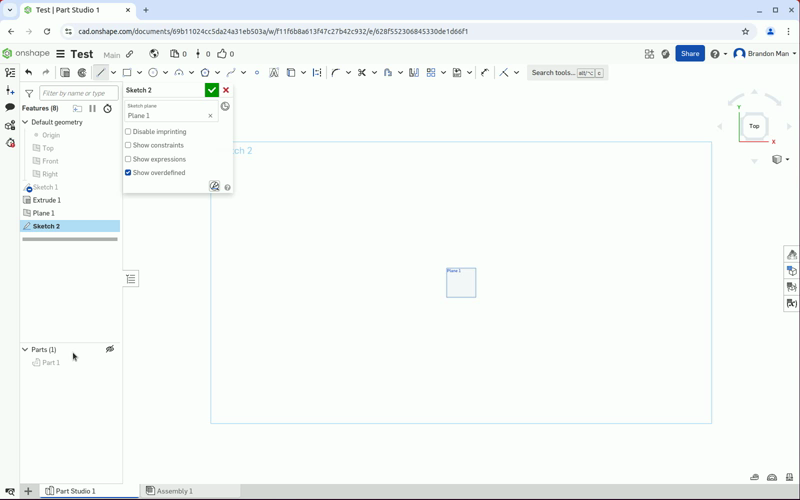
mouse_move(472, 282)
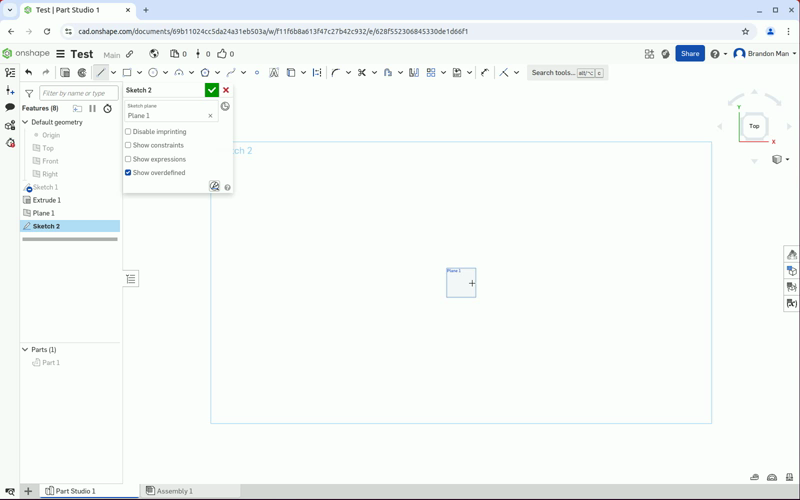
click(472, 282)
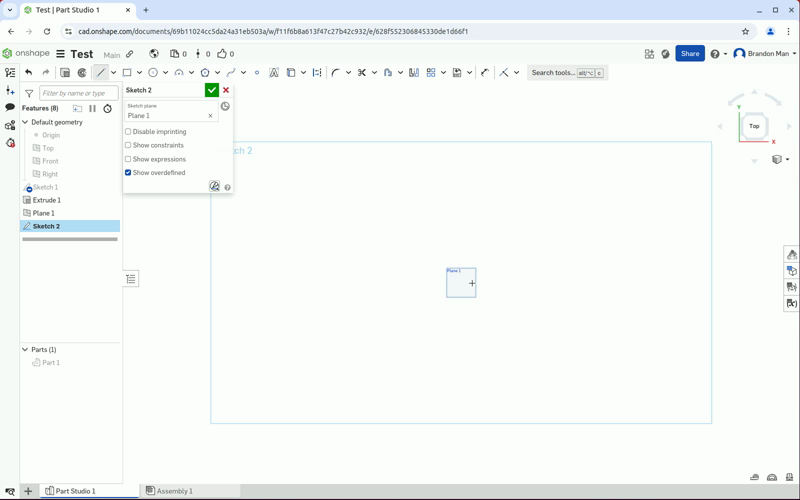
key_up(shift)
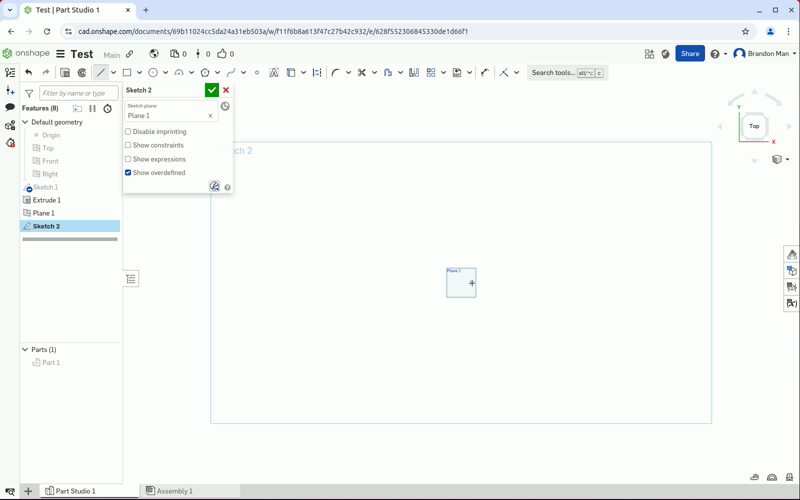
key_down(shift)
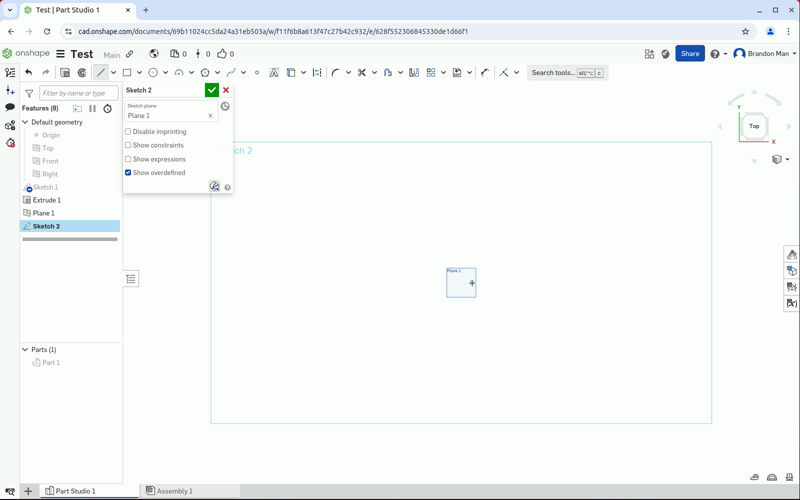
mouse_move(502, 282)
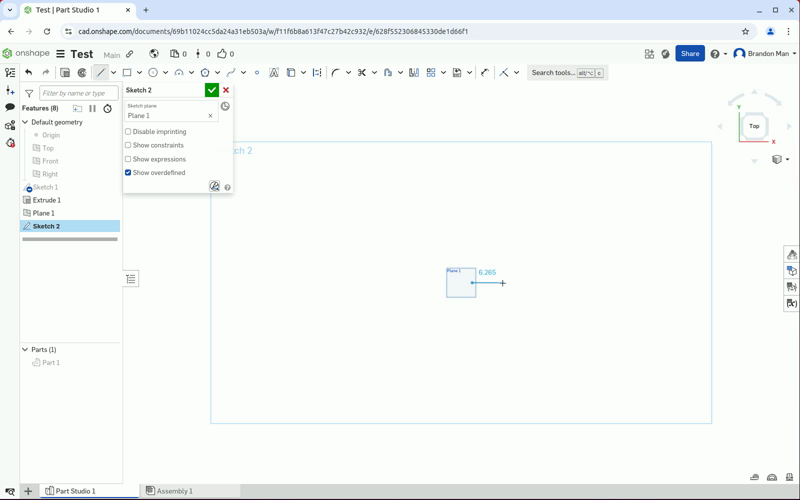
mouse_move(520, 282)
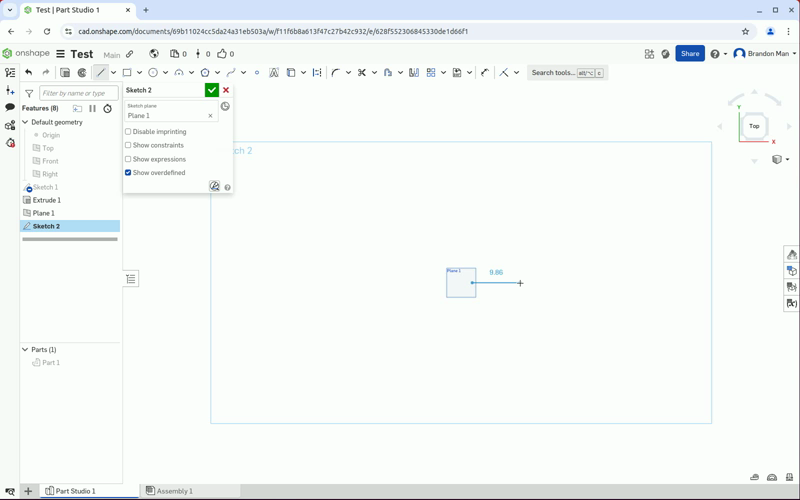
click(520, 282)
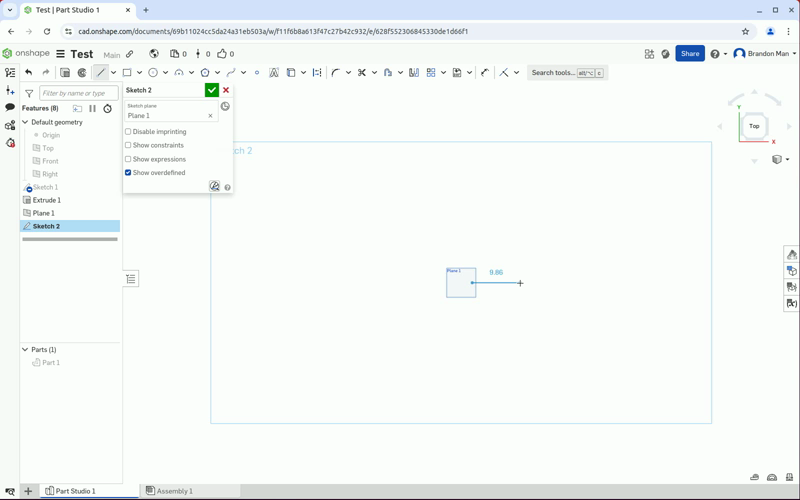
key_up(shift)
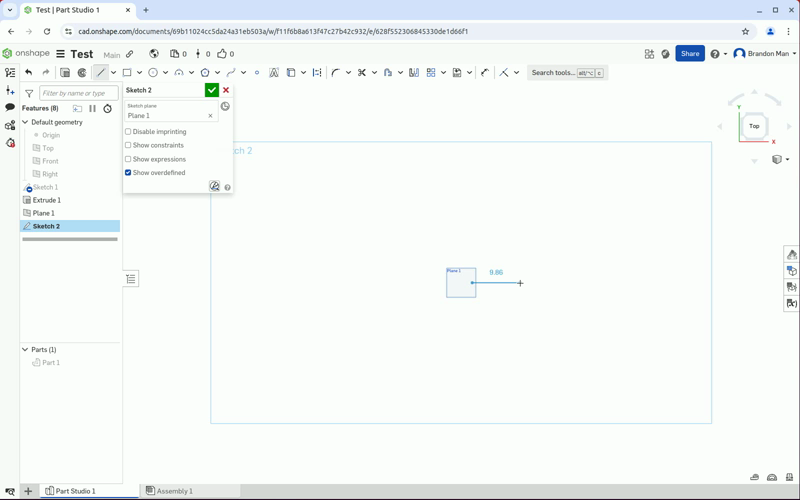
key_down(shift)
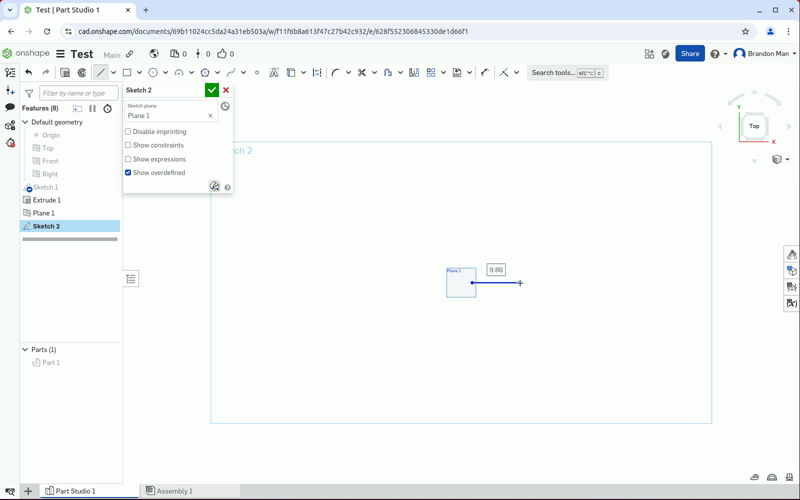
mouse_move(550, 282)
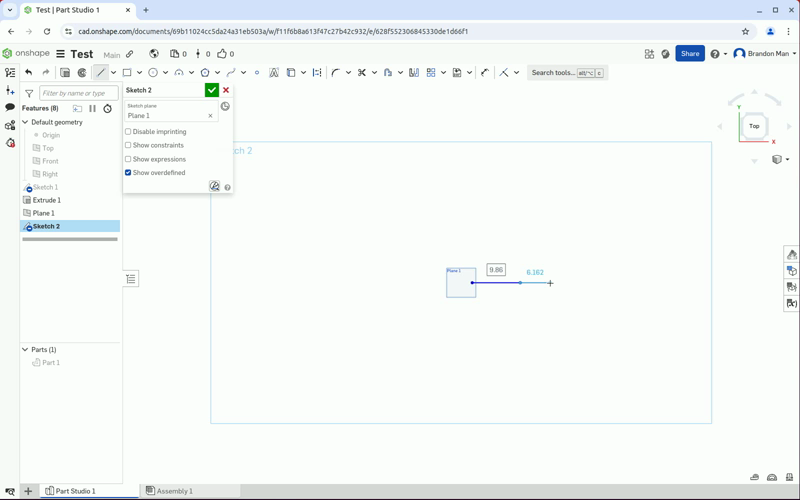
mouse_move(520, 228)
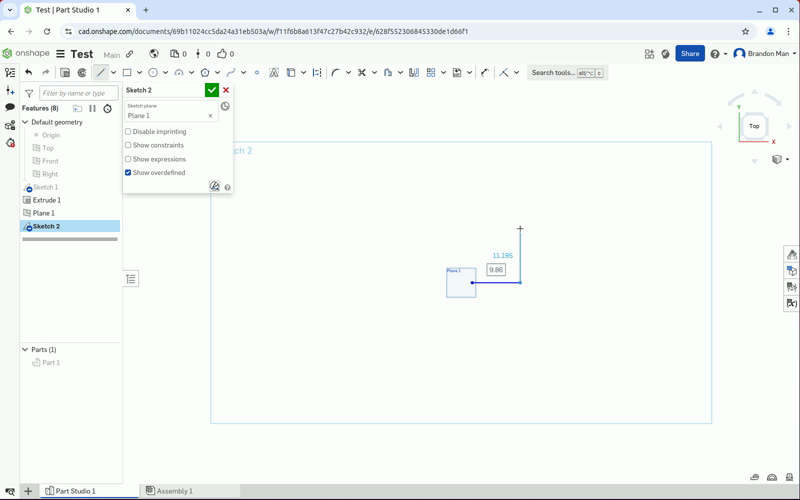
click(520, 228)
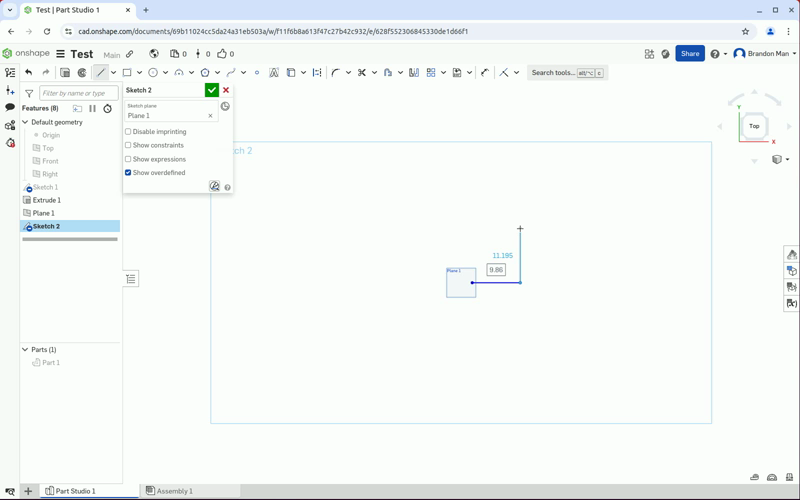
key_up(shift)
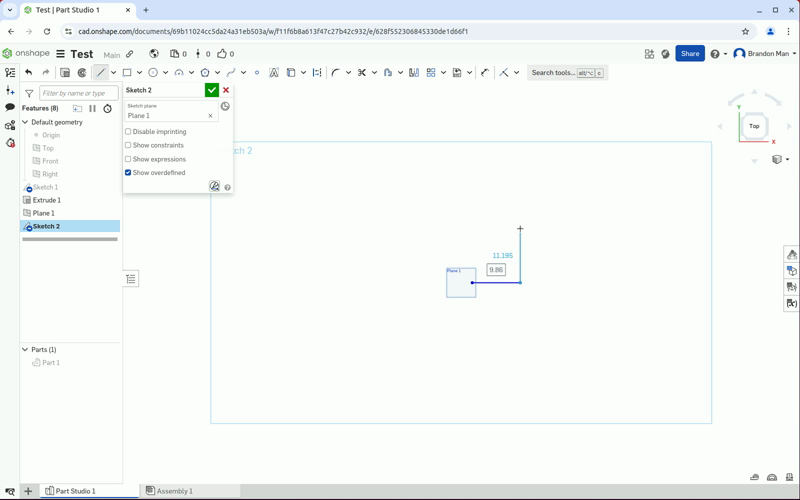
key_down(shift)
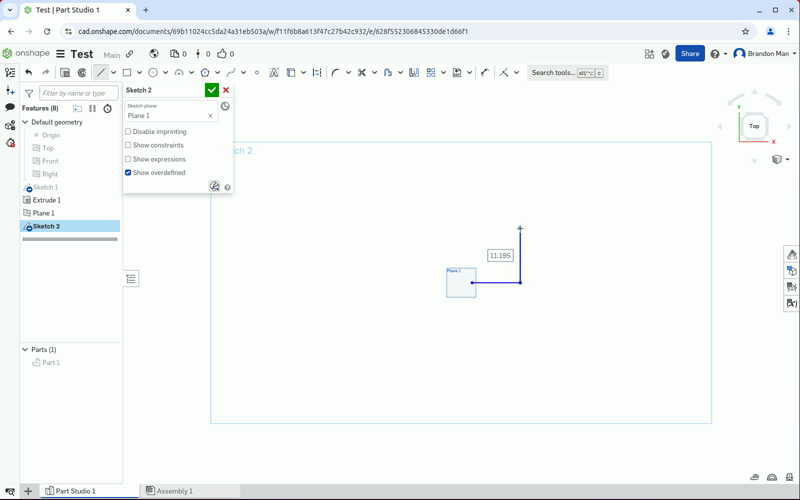
mouse_move(550, 228)
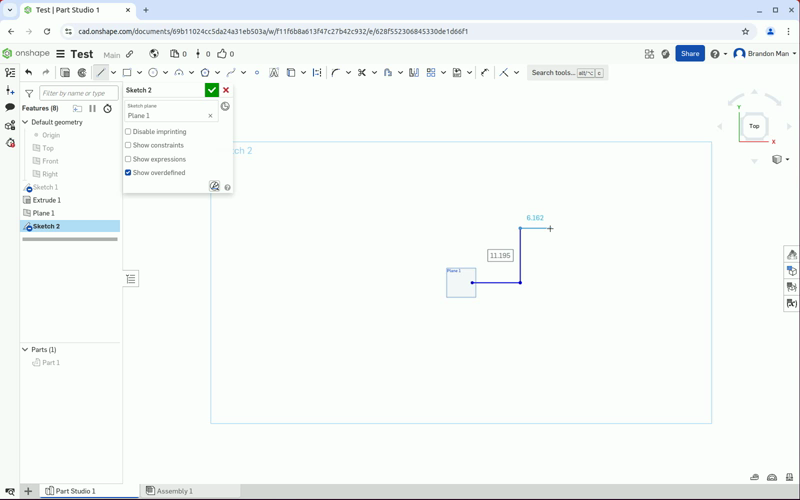
mouse_move(472, 228)
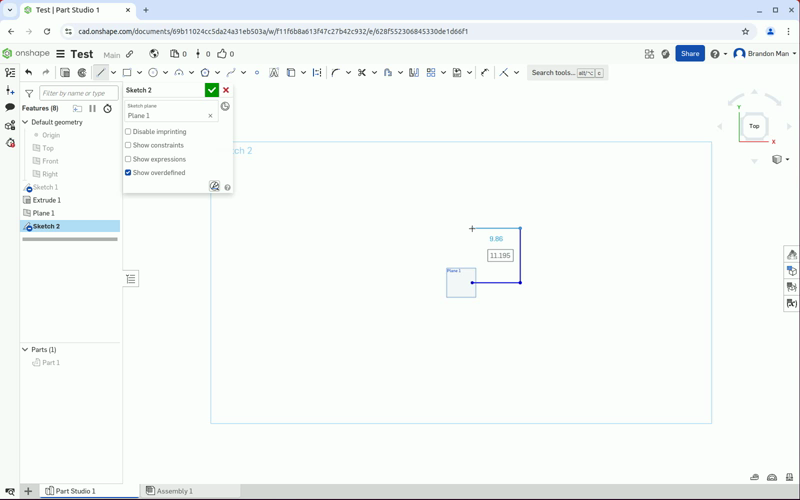
click(472, 228)
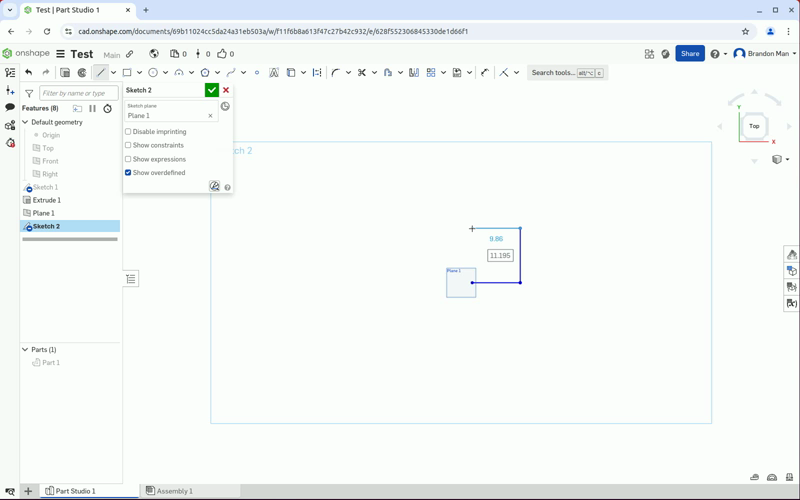
key_up(shift)
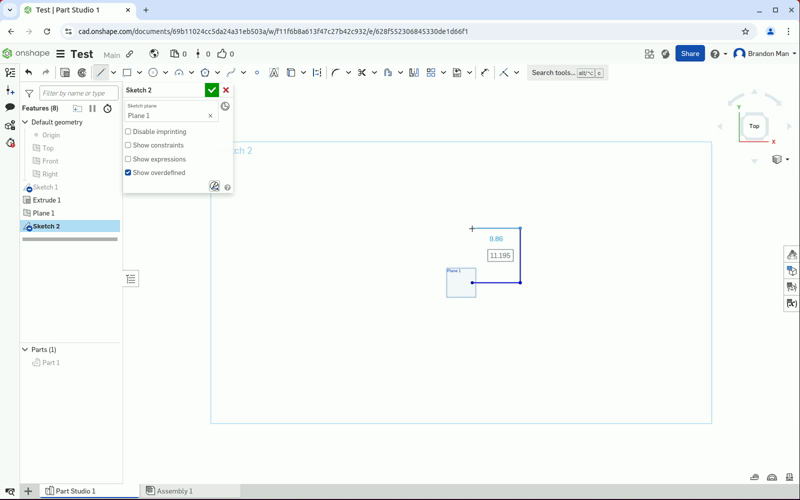
mouse_move(502, 228)
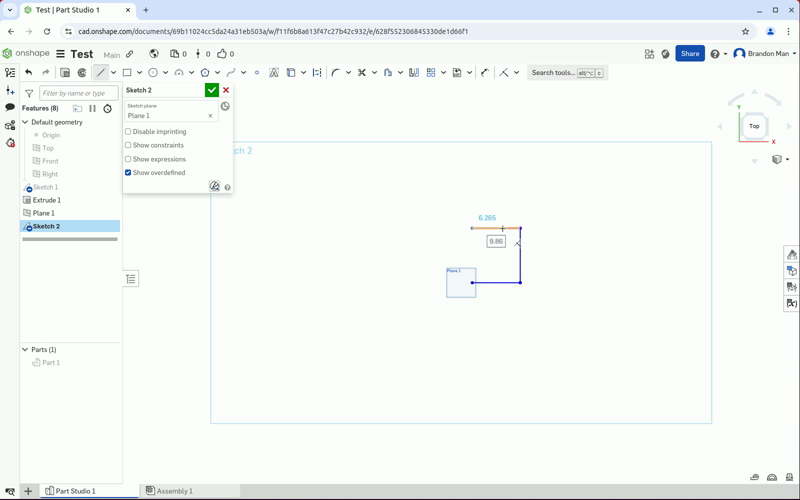
key_down(shift)
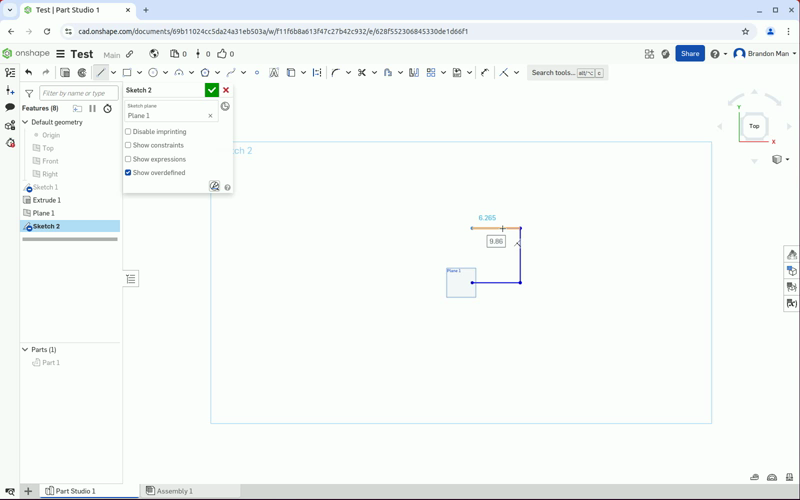
mouse_move(472, 282)
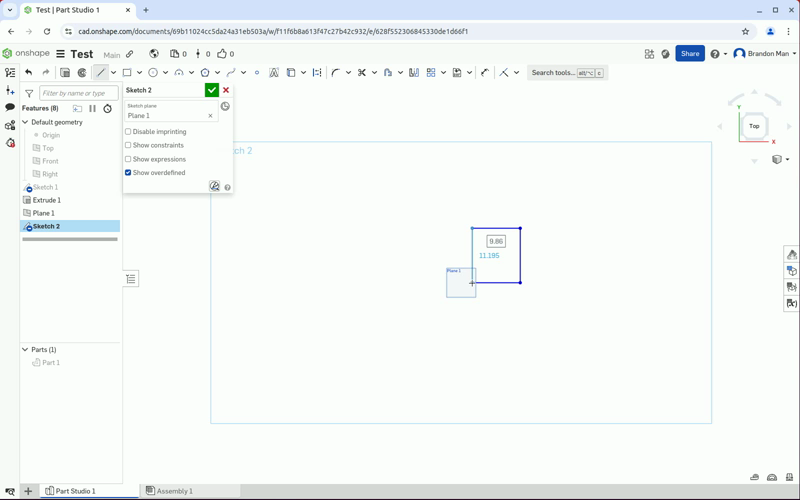
key_up(shift)
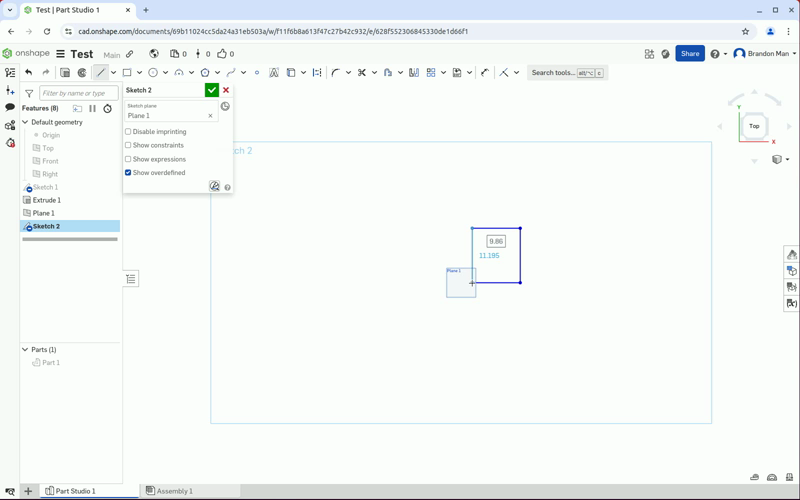
click(472, 282)
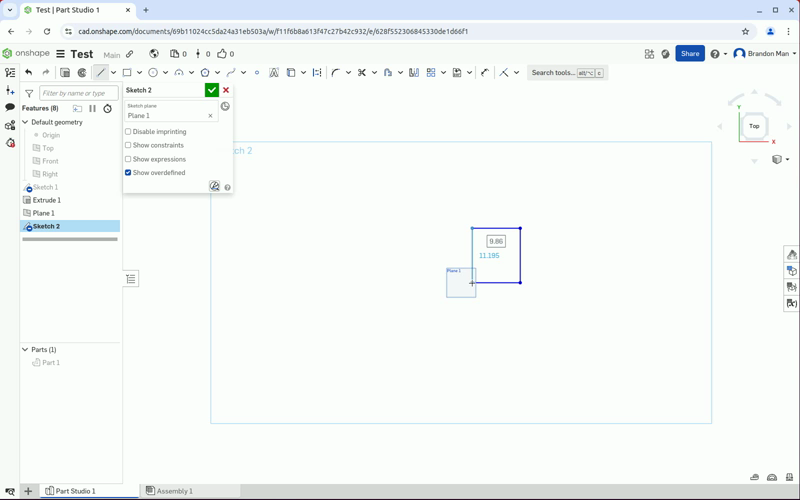
key(esc)
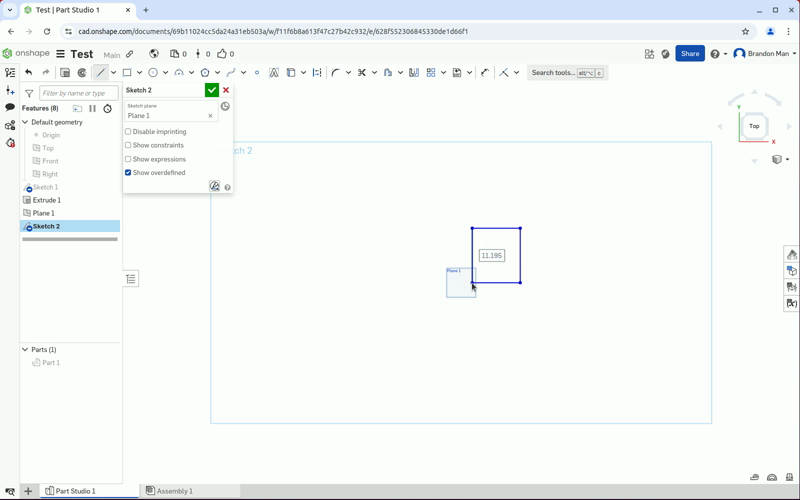
mouse_move(485, 258)
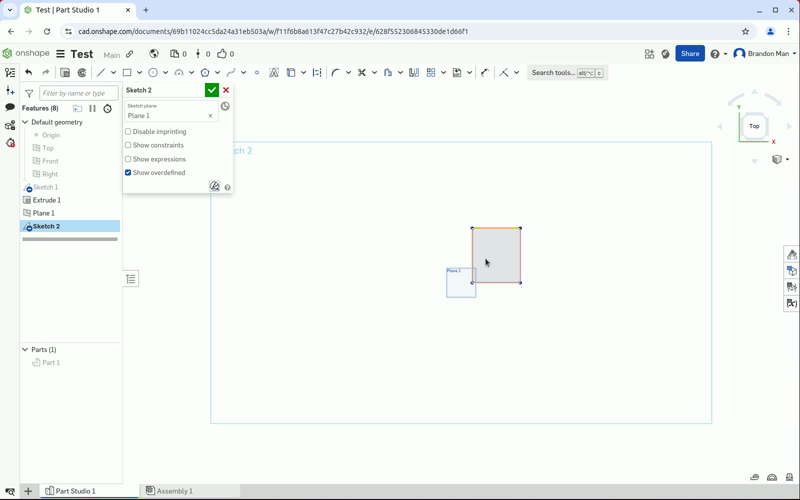
click(485, 258)
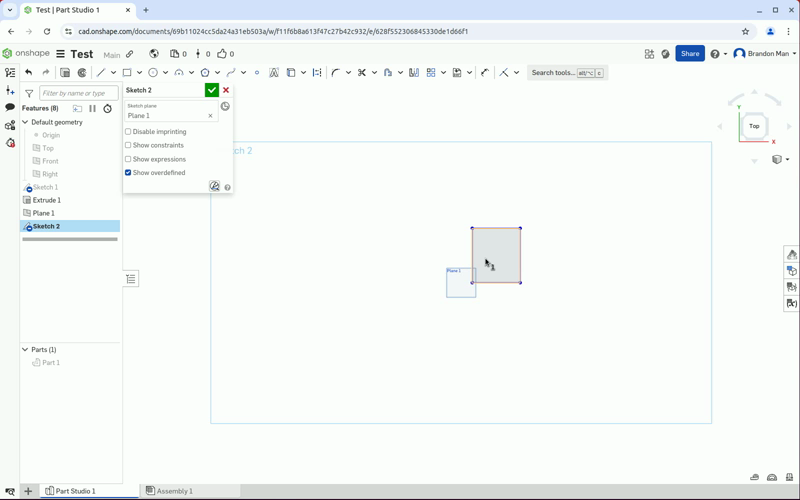
mouse_move(73, 352)
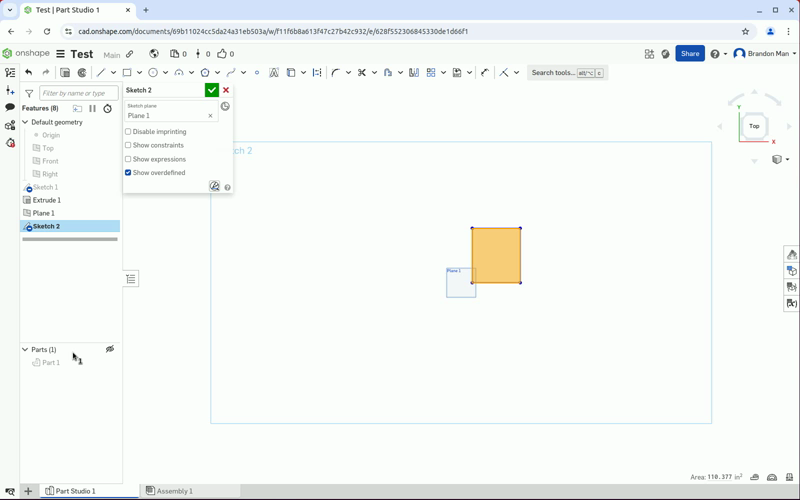
key(shift+y)
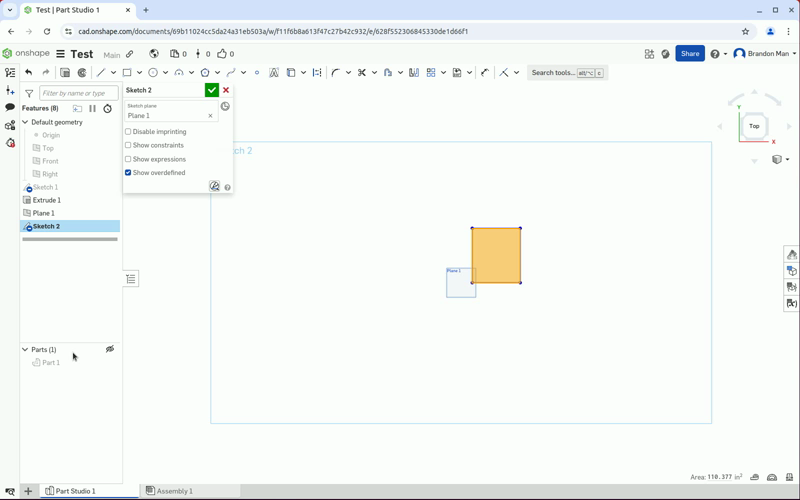
key(shift+e)
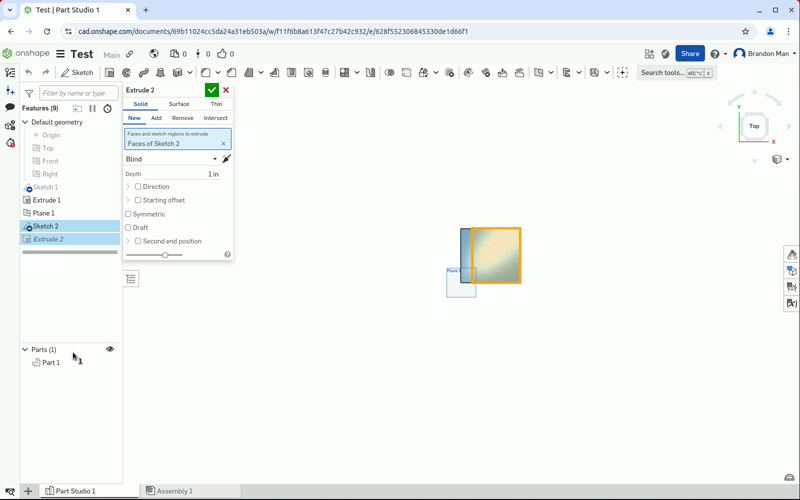
mouse_move(143, 106)
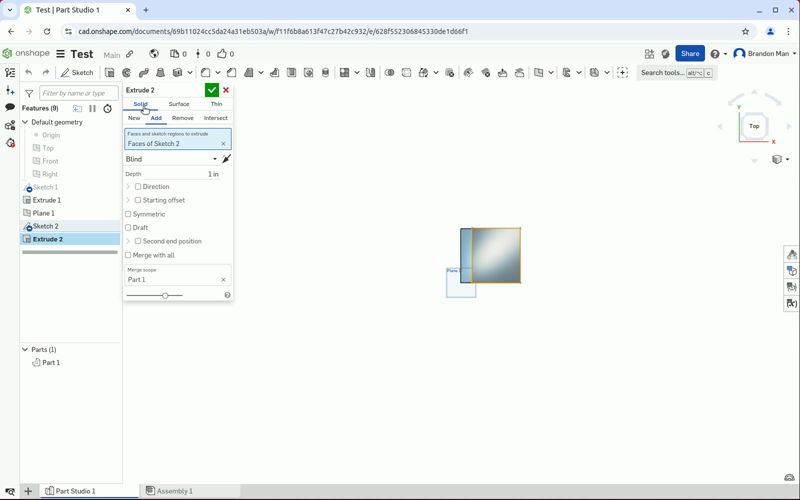
click(143, 106)
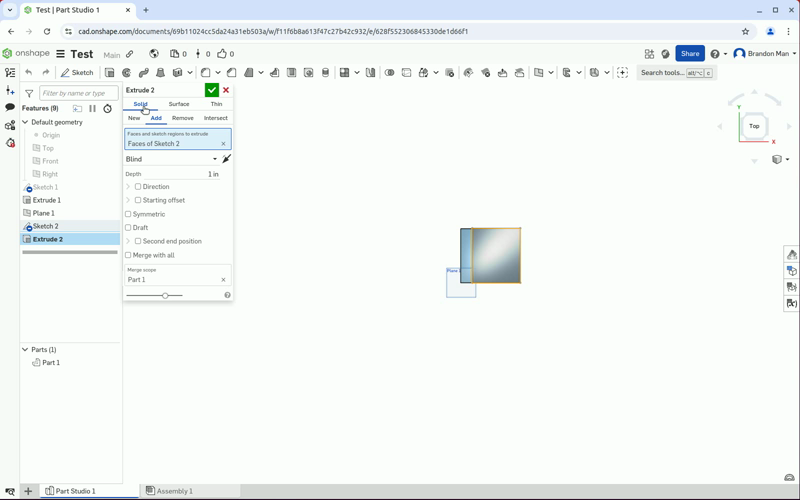
mouse_move(186, 120)
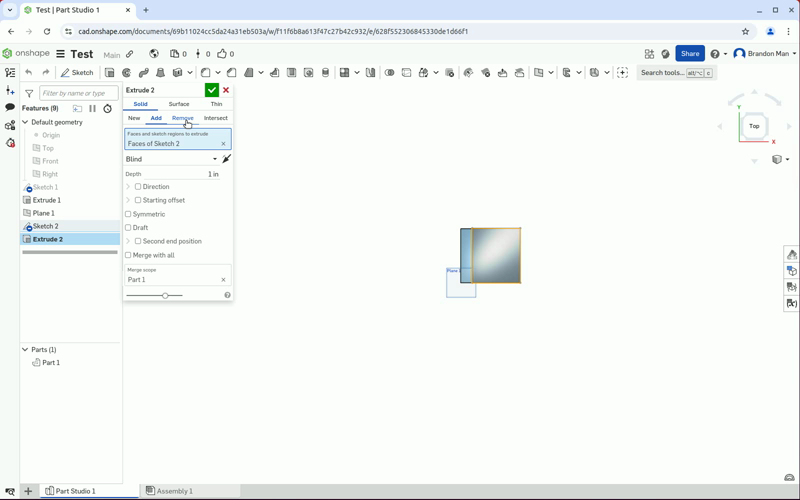
click(186, 120)
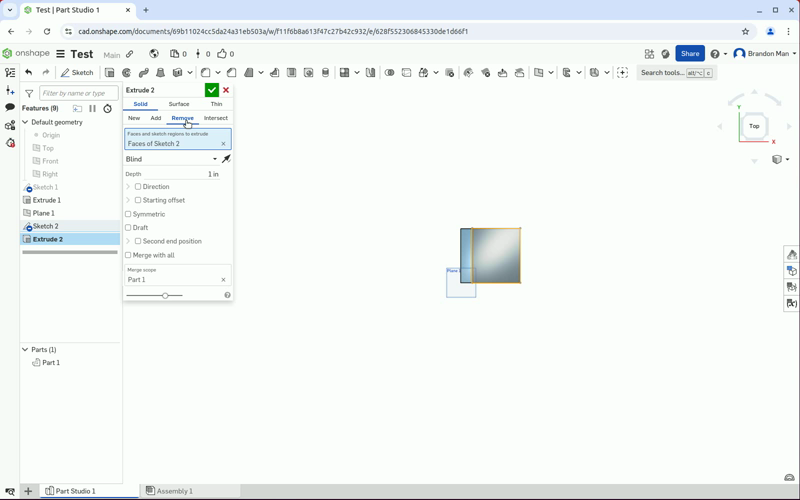
key(tab, 4)
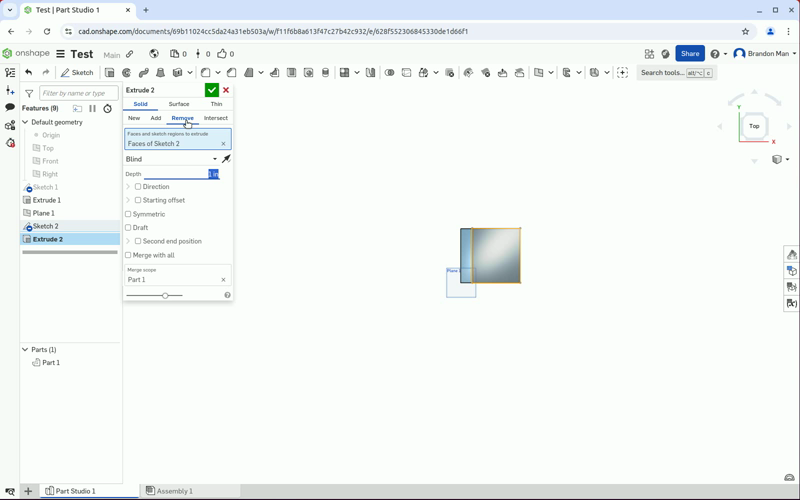
text(9.869)
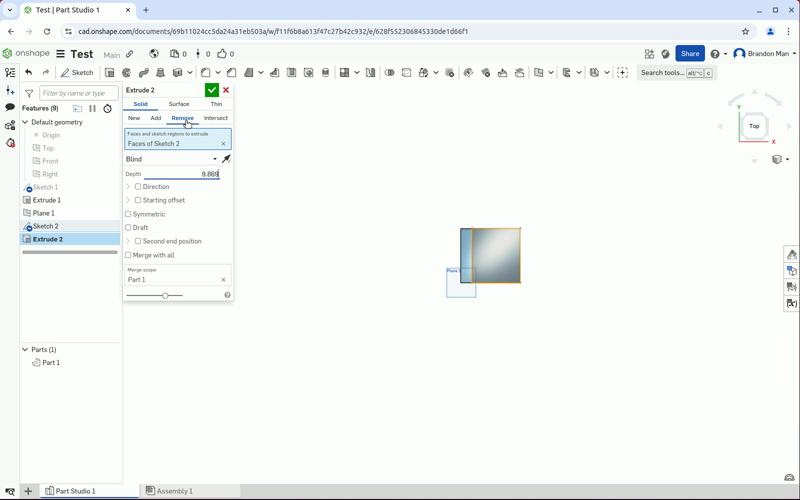
key(tab, 6)
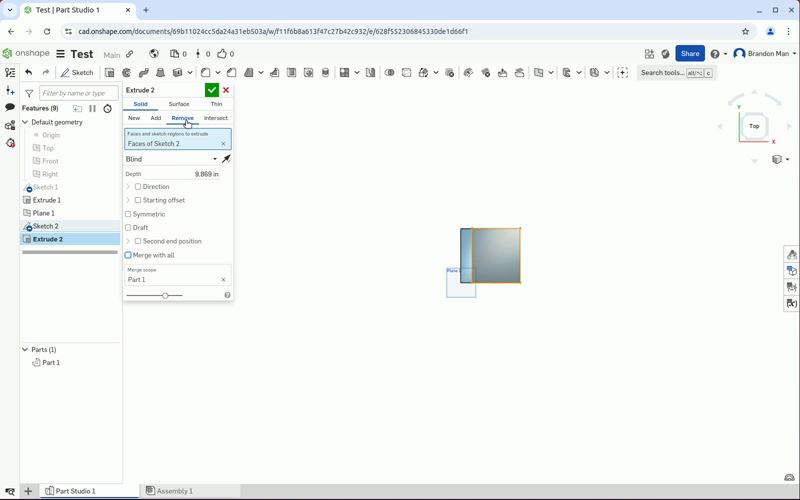
key(space)
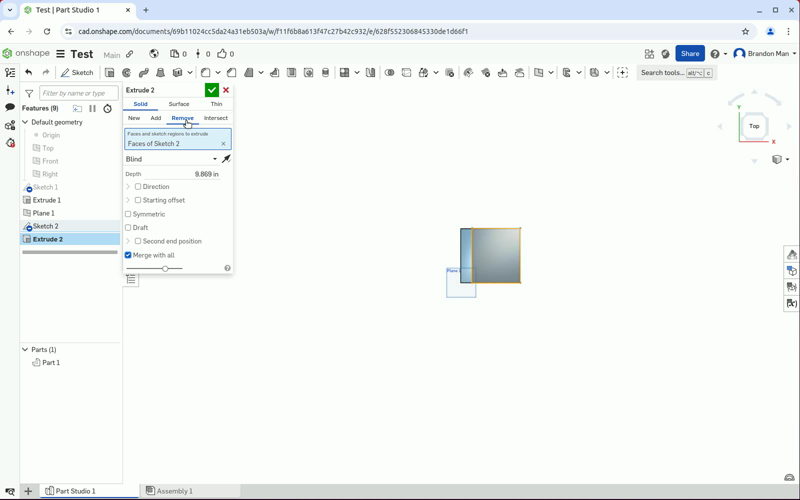
key(enter)
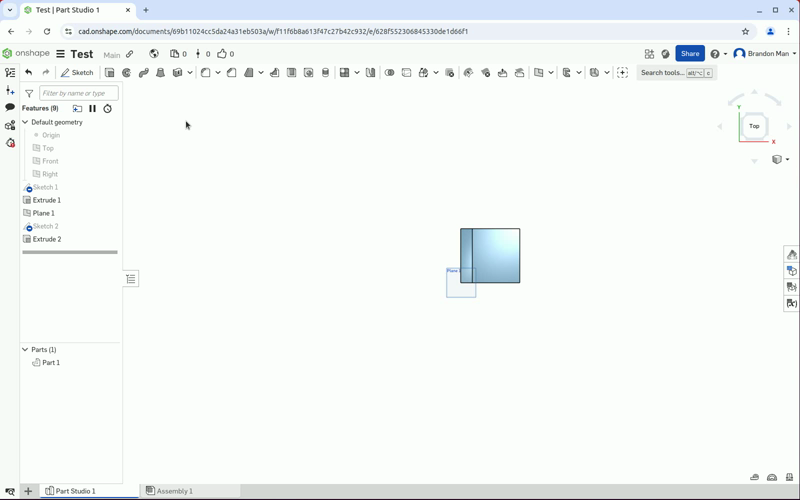
key(shift+h)
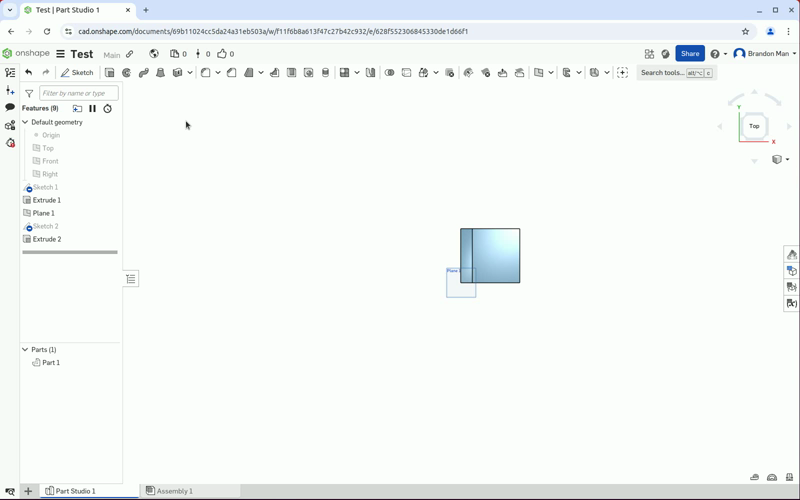
key(shift+h)
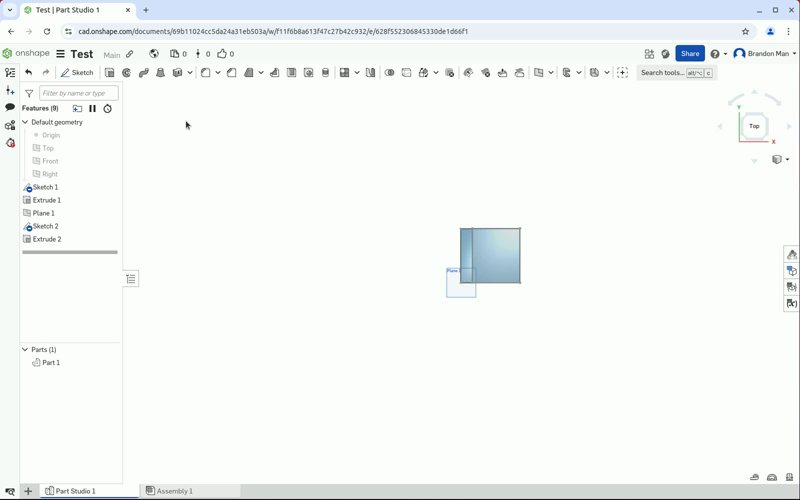
key(shift+7)
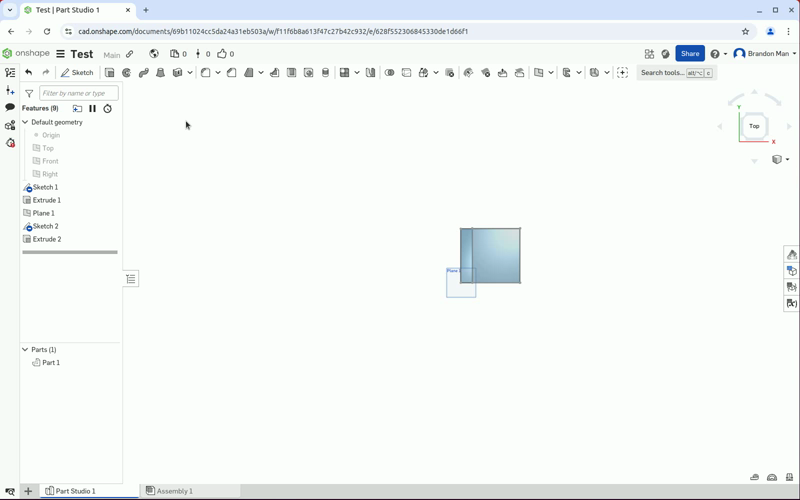
key(up, 3)
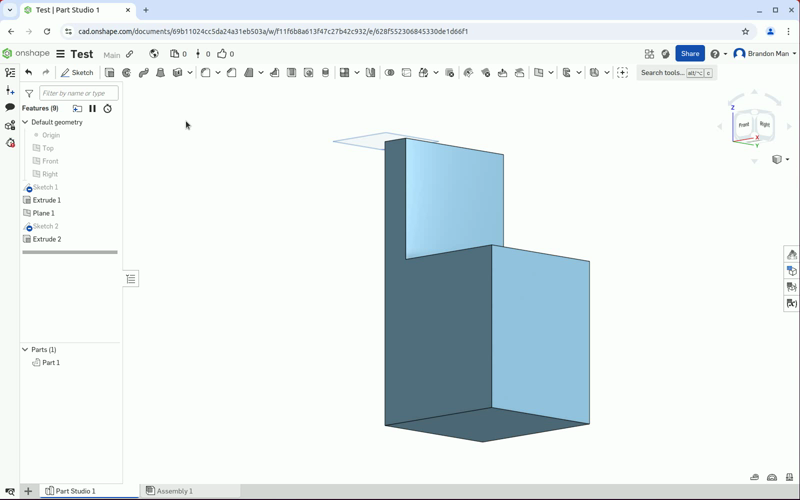
key(left, 3)
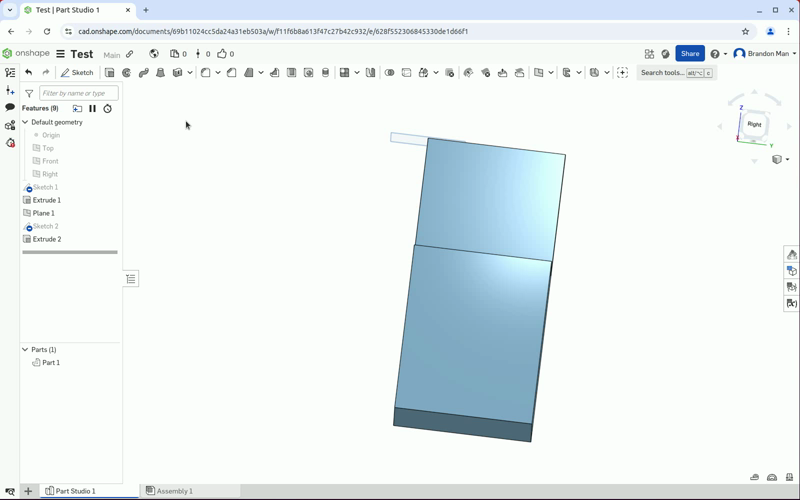
key(right, 3)
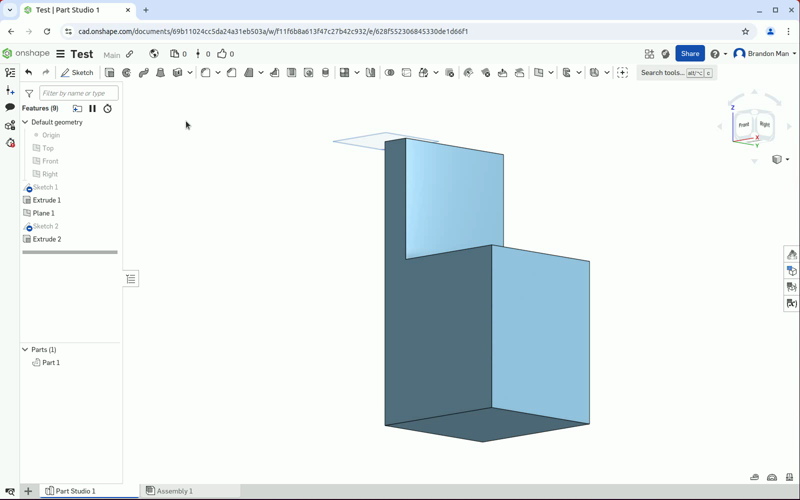
key(down, 3)
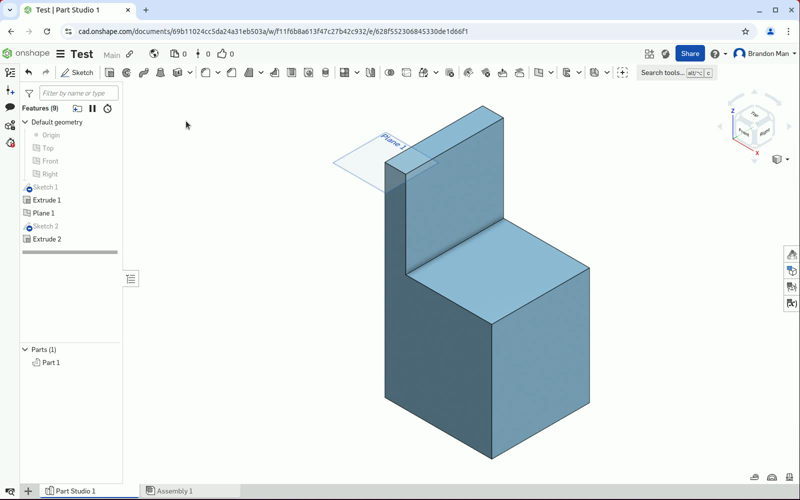
mouse_move(73, 189)
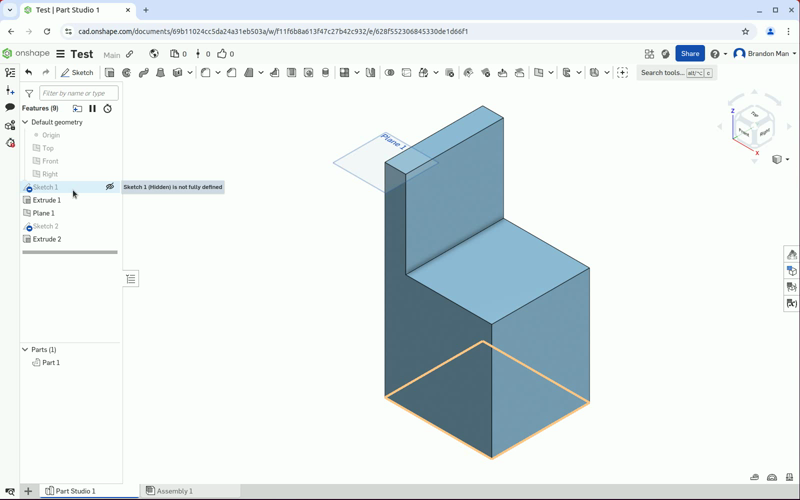
click(73, 189)